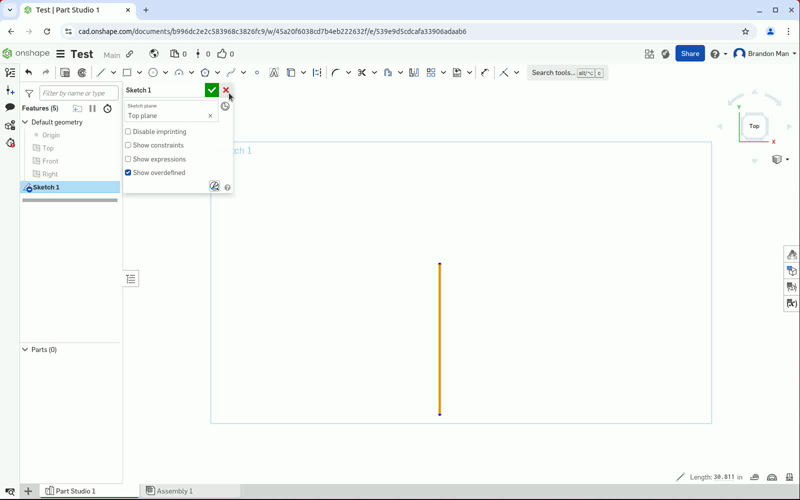
key(shift+h)
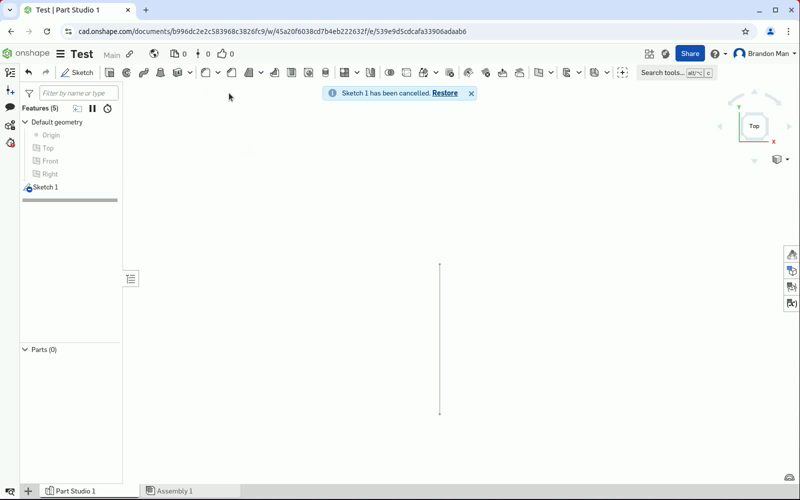
key(shift+s)
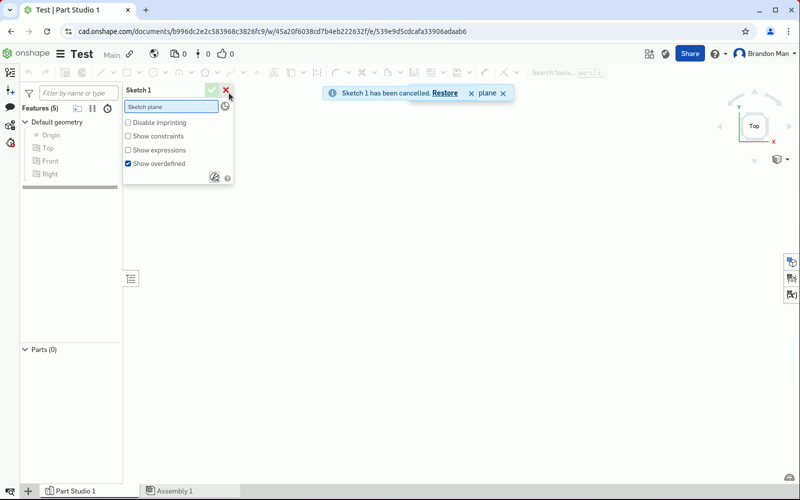
mouse_move(73, 150)
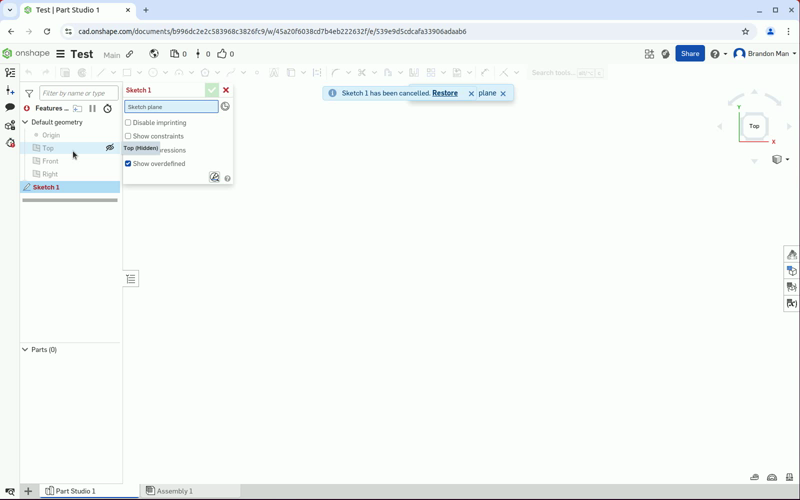
click(73, 150)
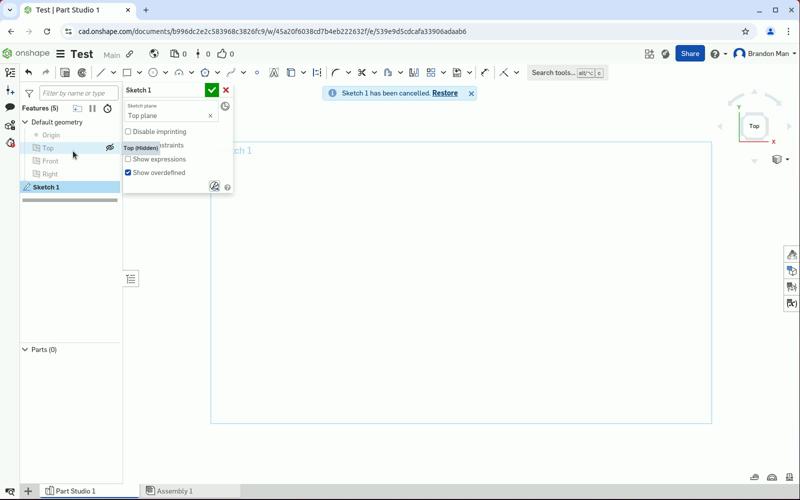
mouse_move(73, 352)
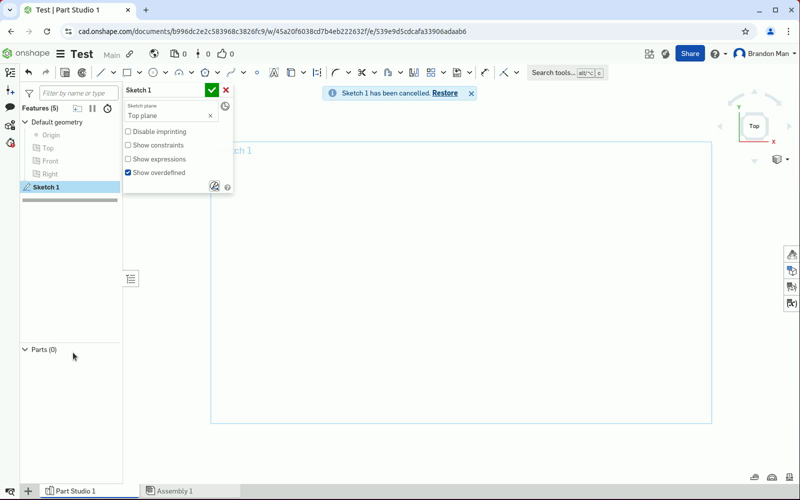
key(y)
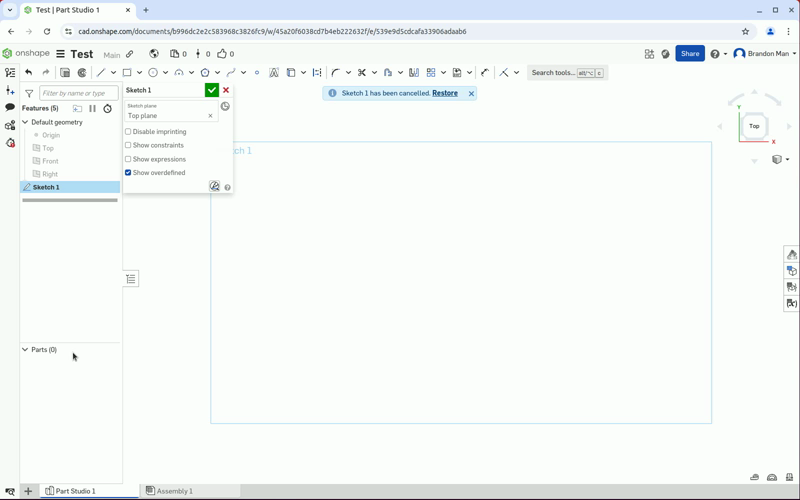
key(l)
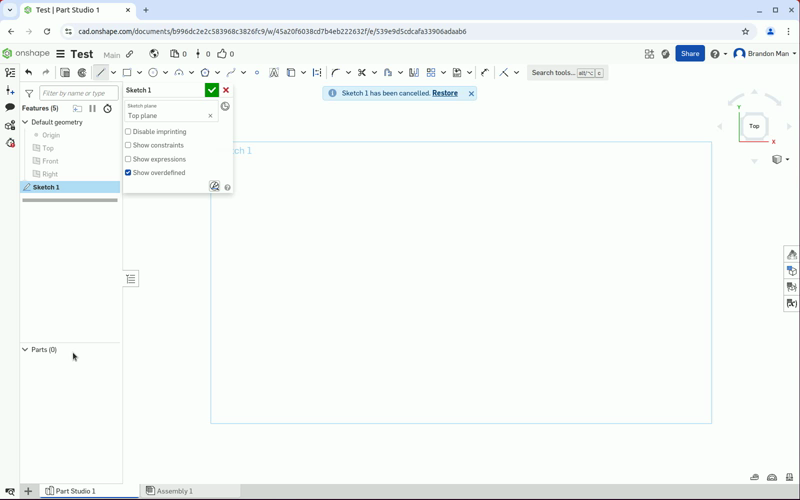
key_down(shift)
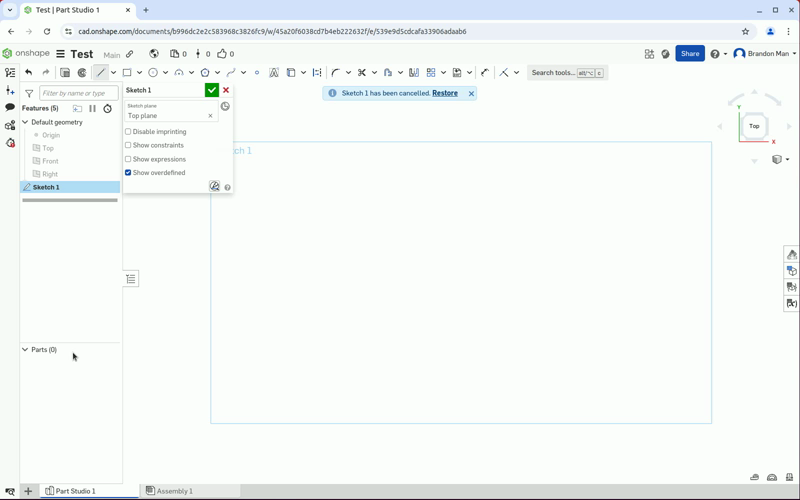
mouse_move(422, 307)
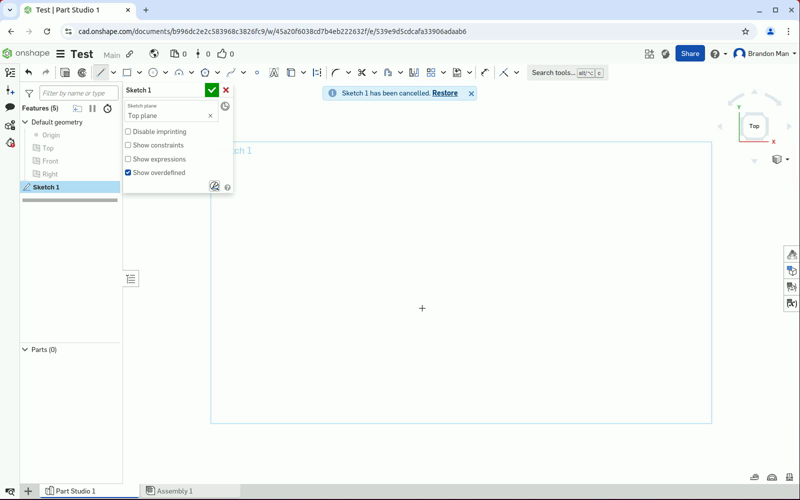
click(422, 307)
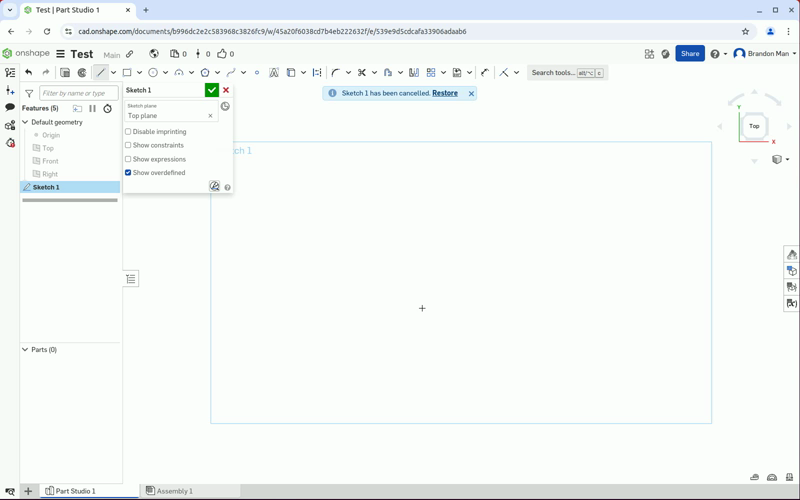
key_up(shift)
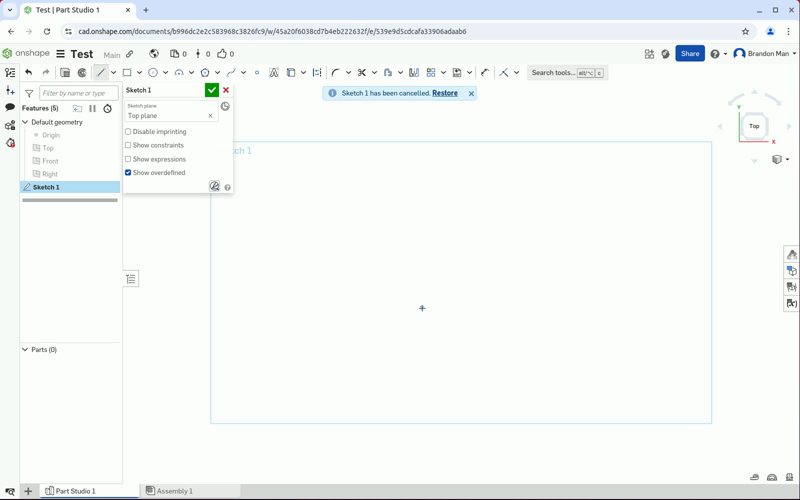
key_down(shift)
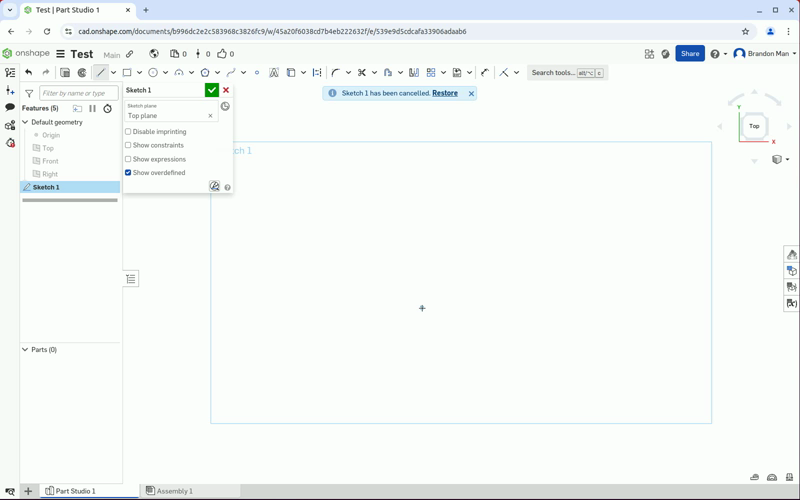
mouse_move(501, 307)
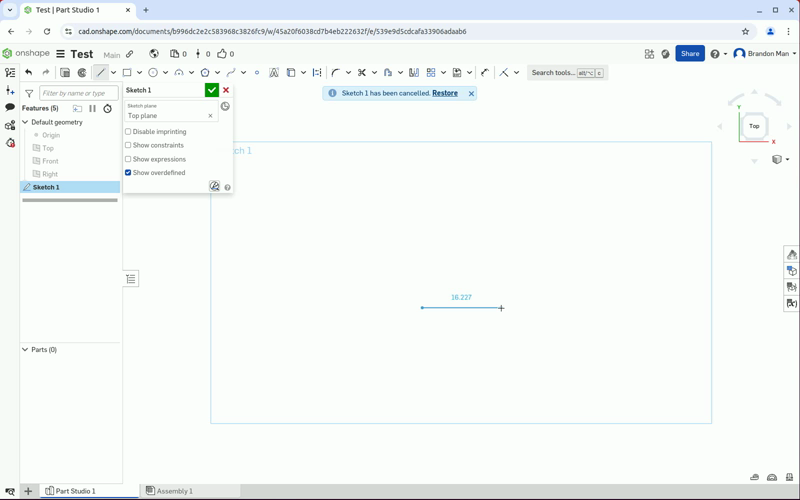
click(501, 307)
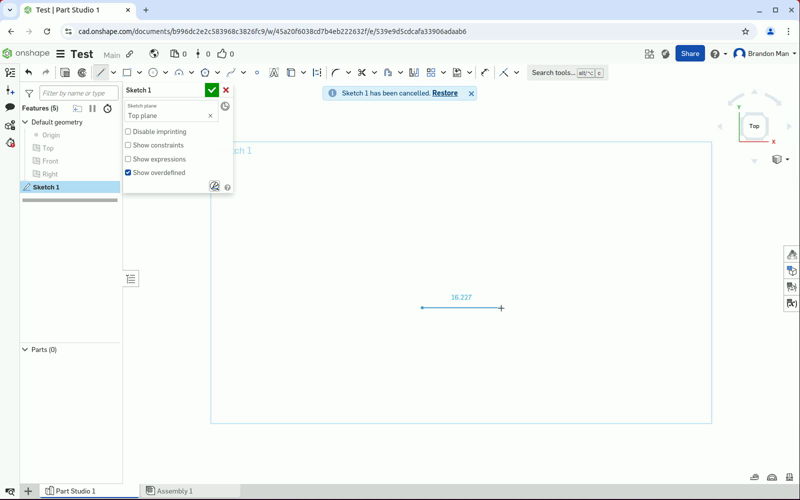
key_up(shift)
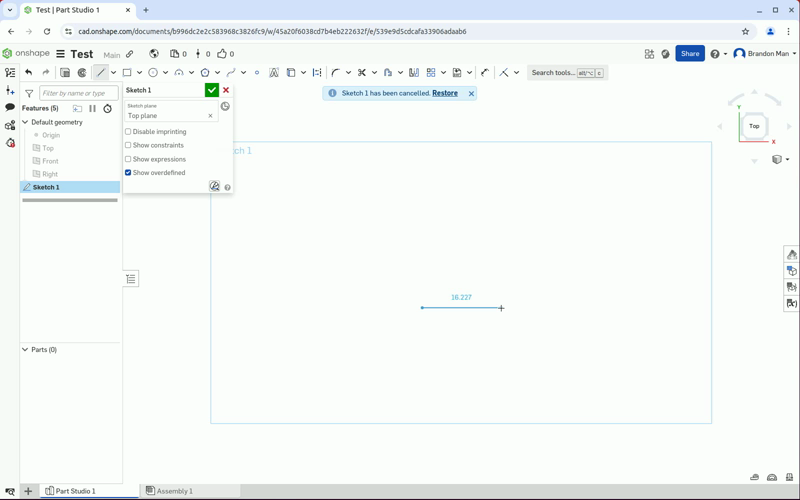
key_down(shift)
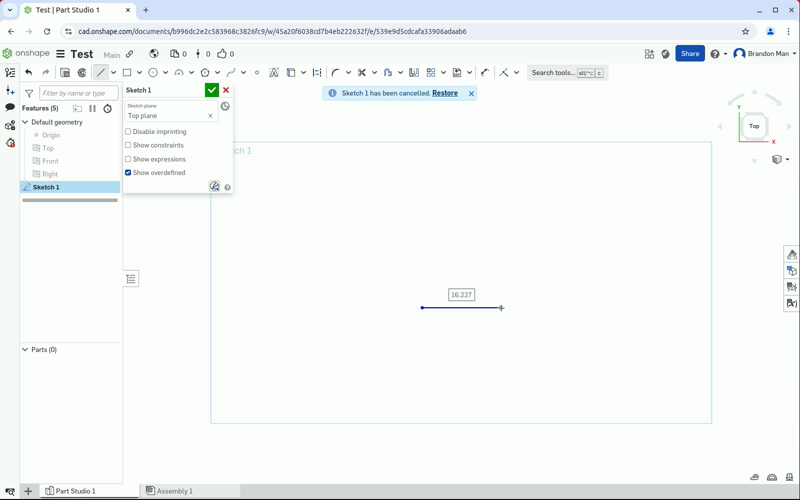
mouse_move(531, 307)
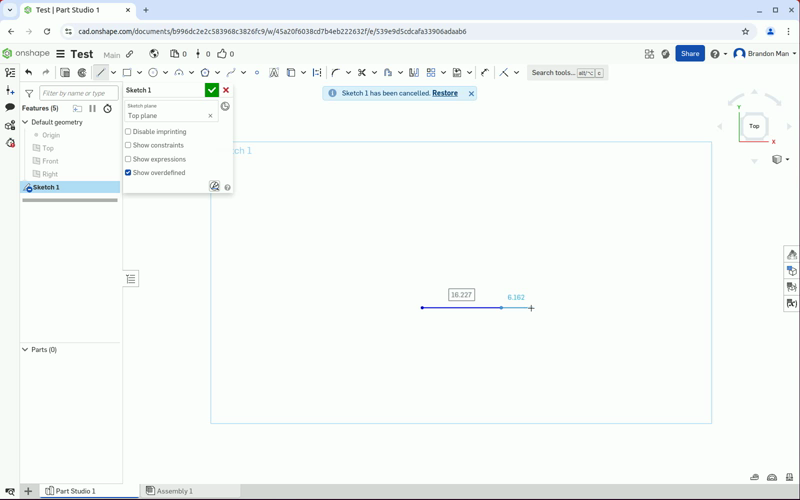
mouse_move(501, 256)
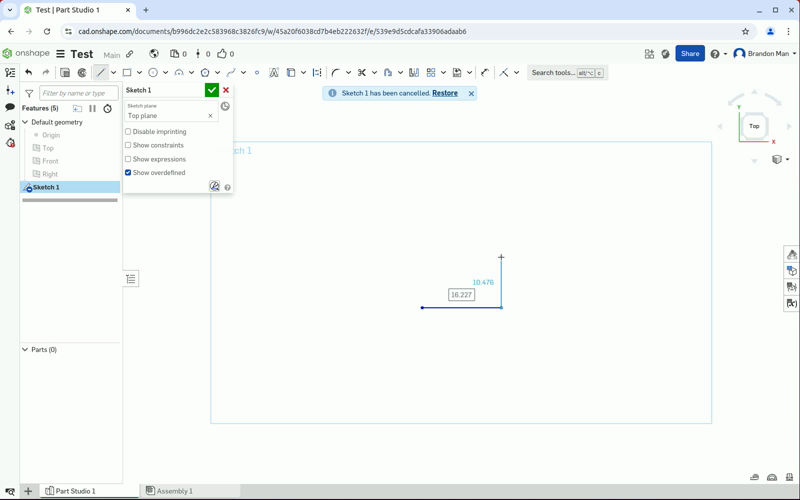
click(501, 256)
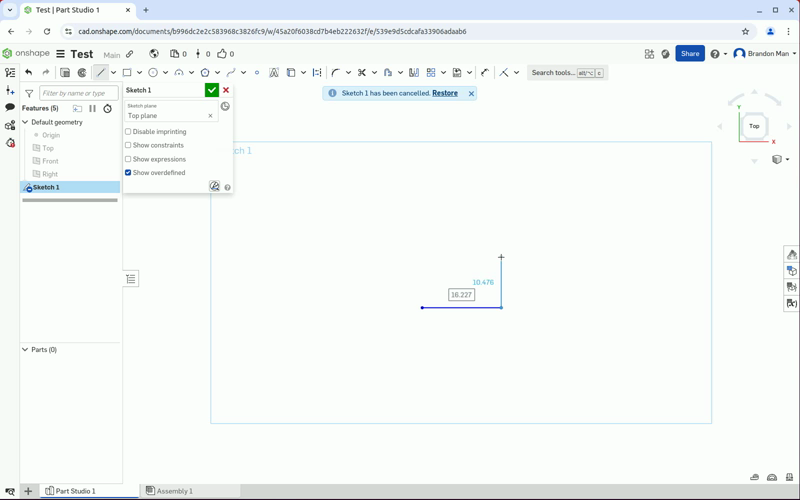
key_up(shift)
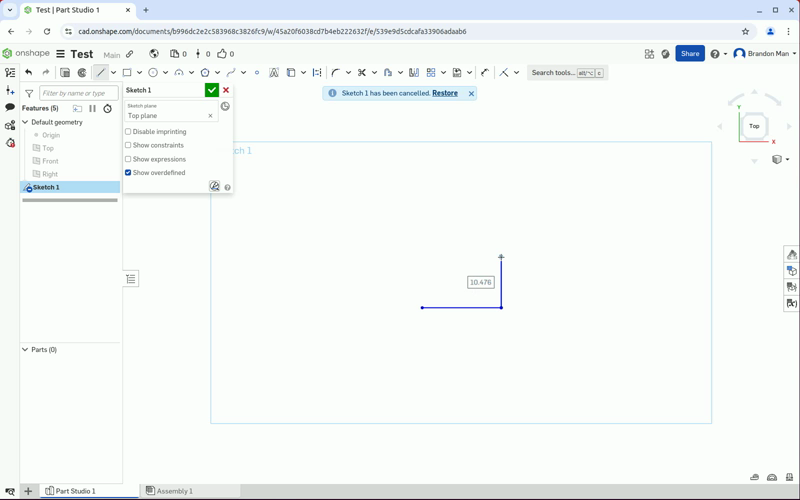
key_down(shift)
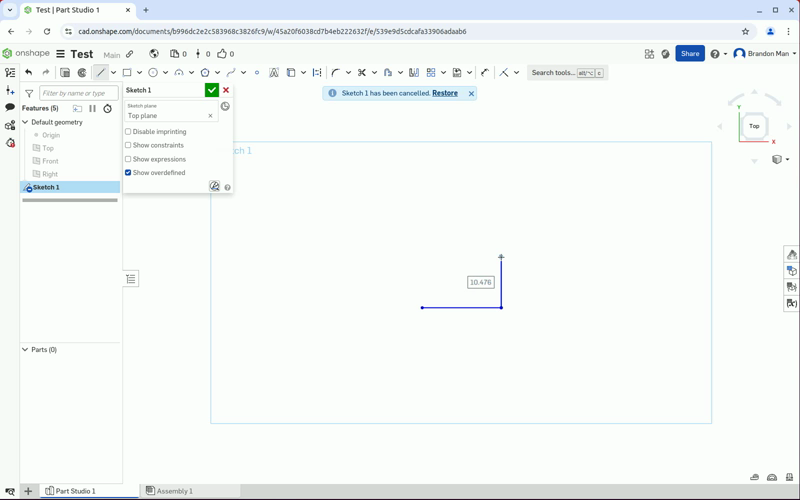
mouse_move(422, 256)
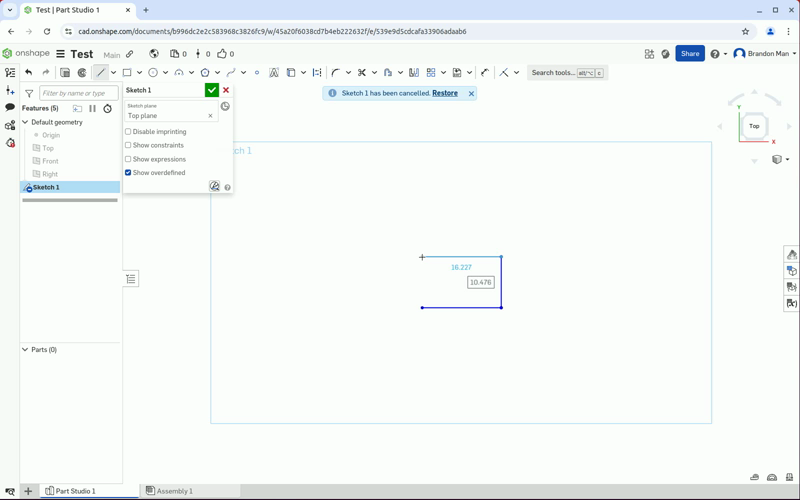
click(422, 256)
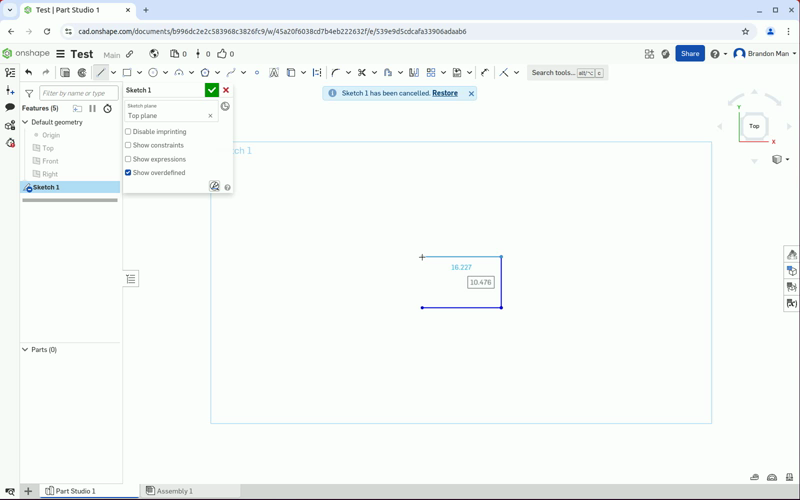
key_up(shift)
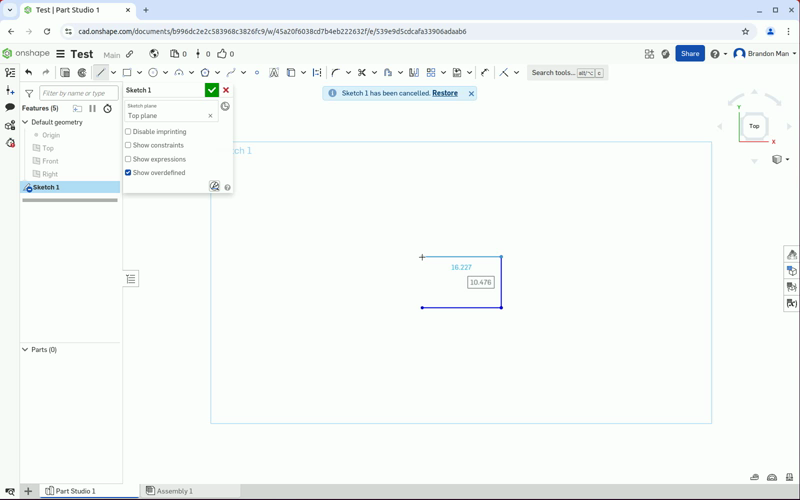
mouse_move(452, 256)
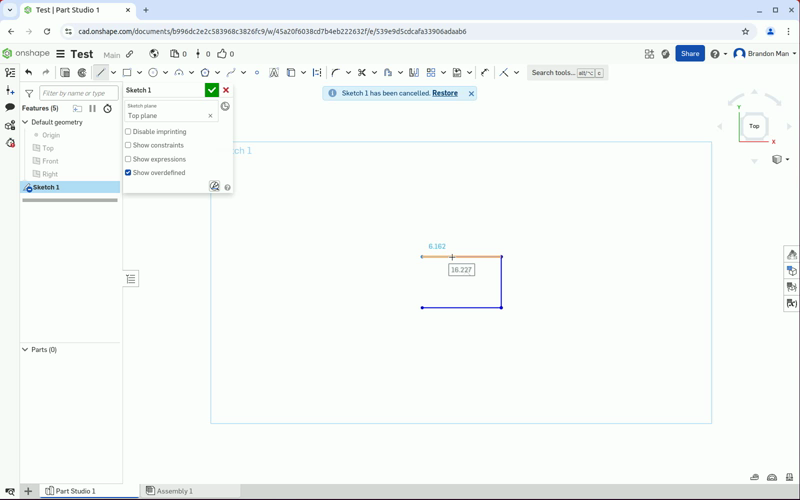
key_down(shift)
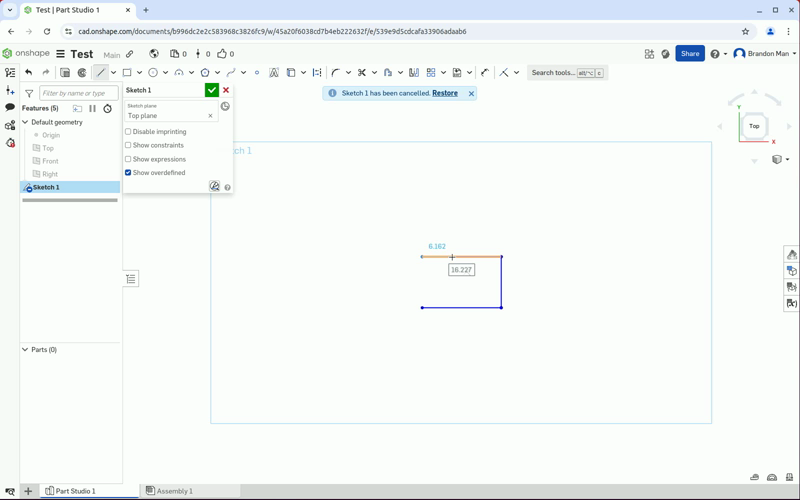
mouse_move(422, 307)
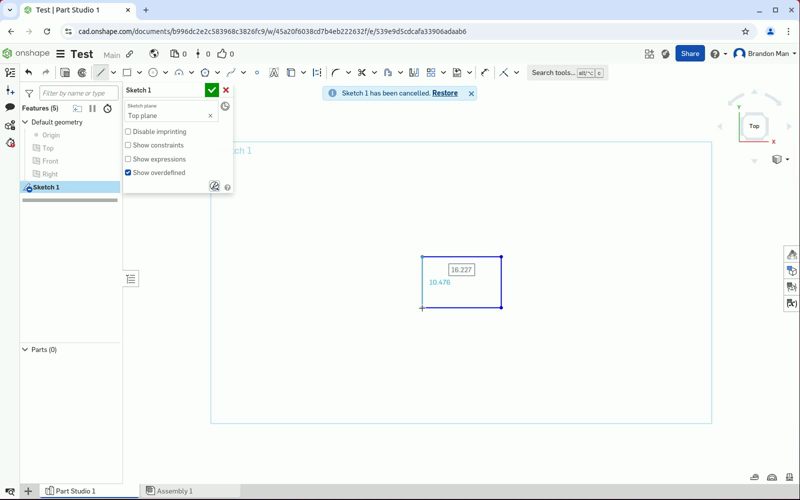
key_up(shift)
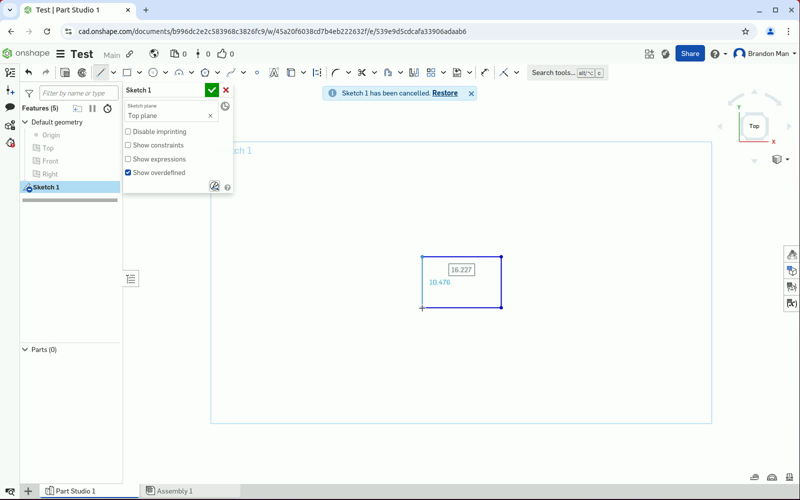
click(422, 307)
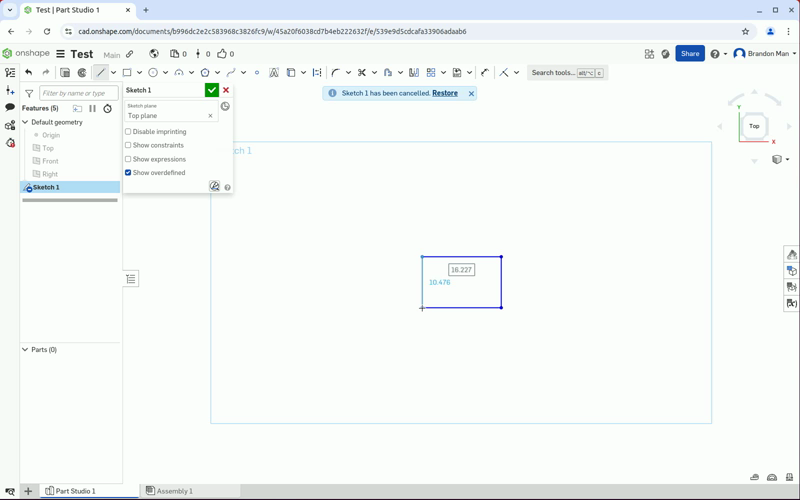
key(esc)
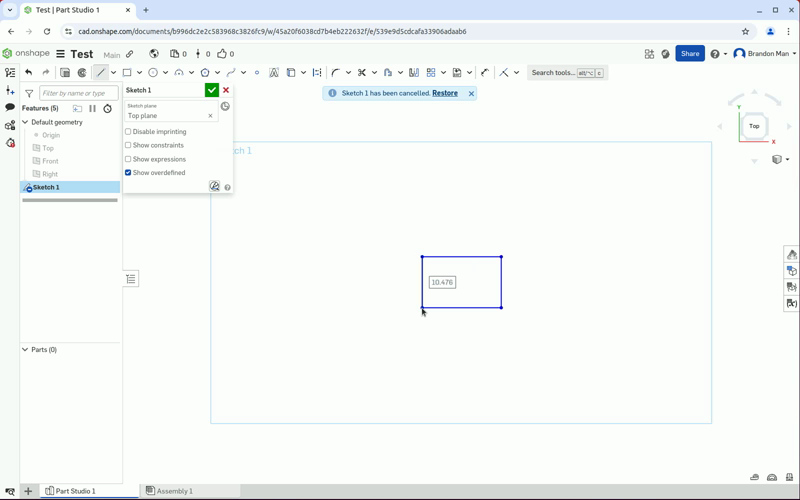
mouse_move(467, 264)
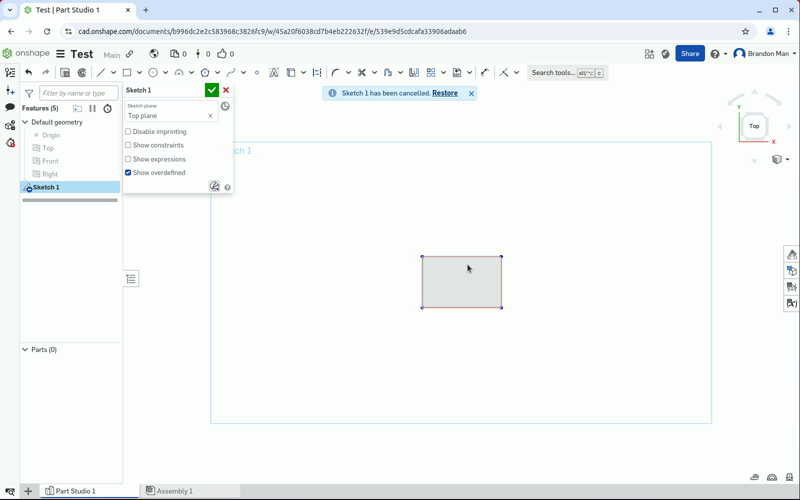
click(467, 264)
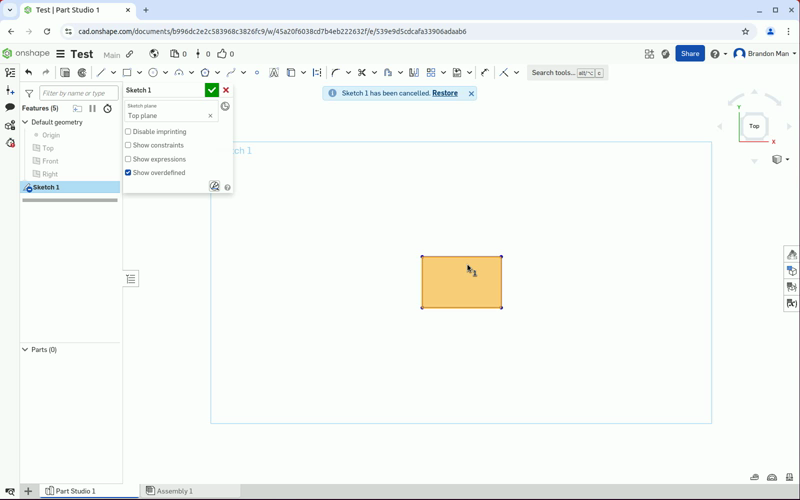
mouse_move(73, 352)
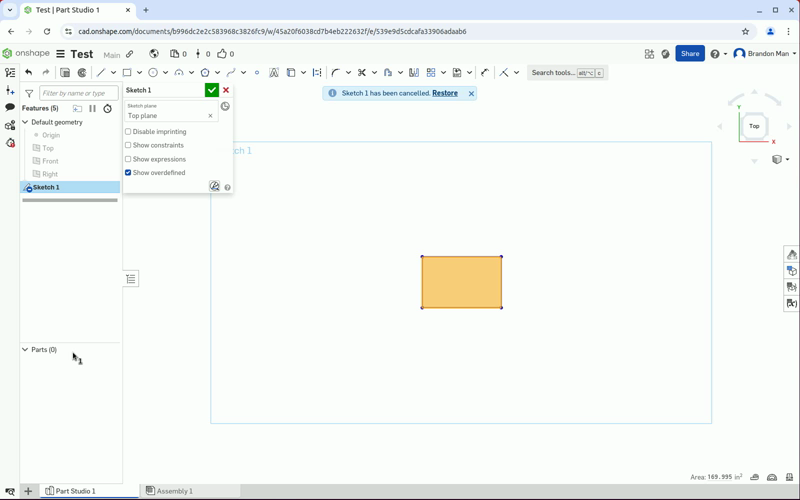
key(shift+y)
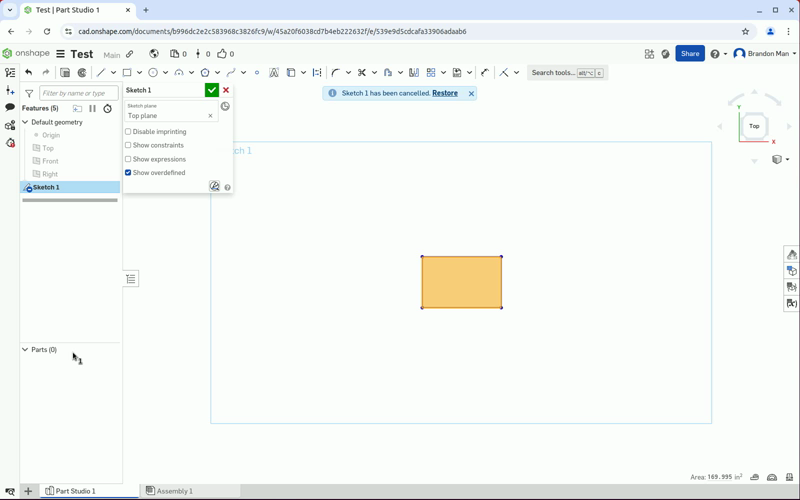
key(shift+e)
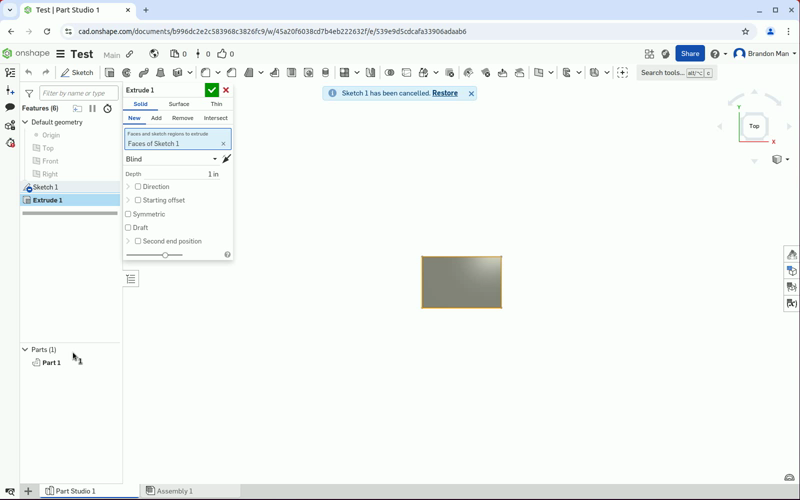
mouse_move(143, 106)
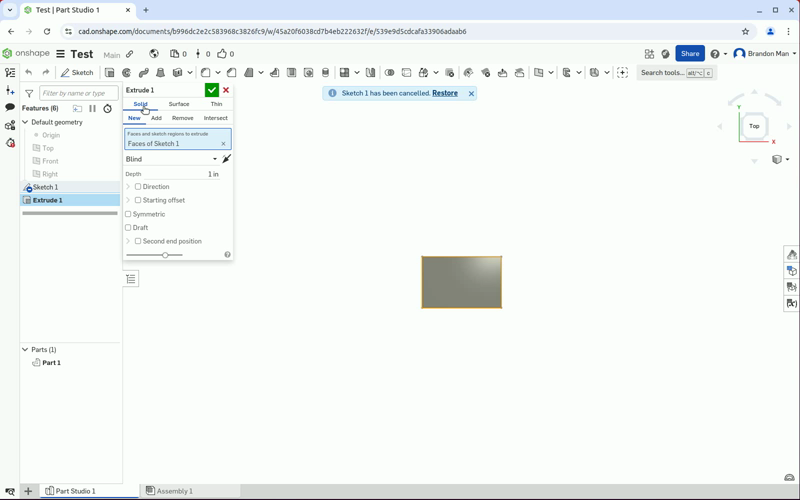
click(143, 106)
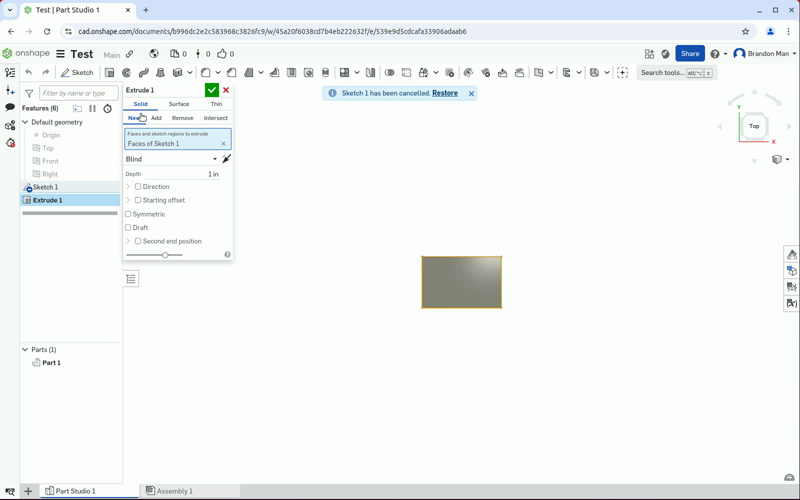
mouse_move(137, 120)
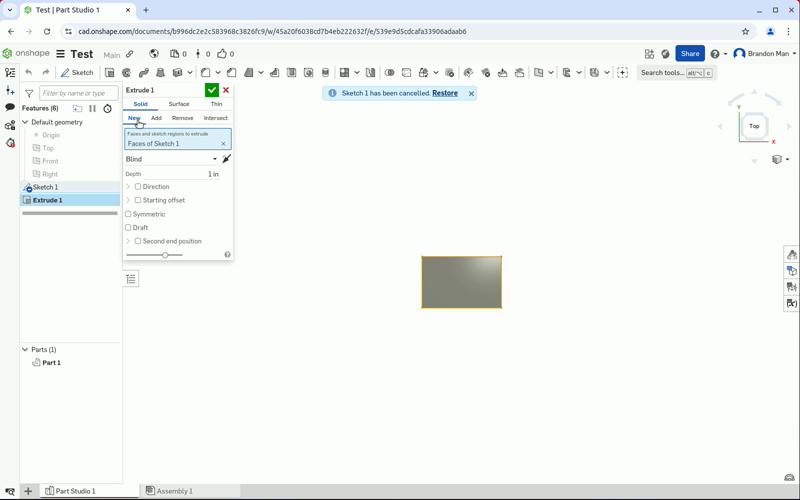
click(137, 120)
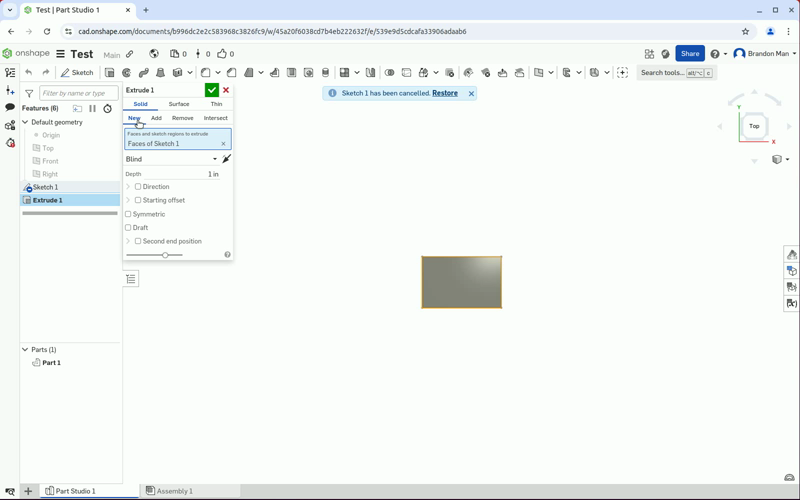
key(tab, 4)
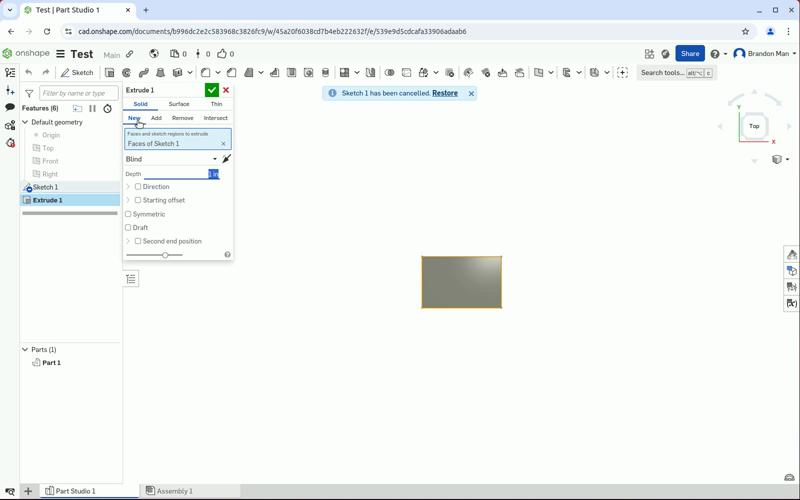
text(1.926)
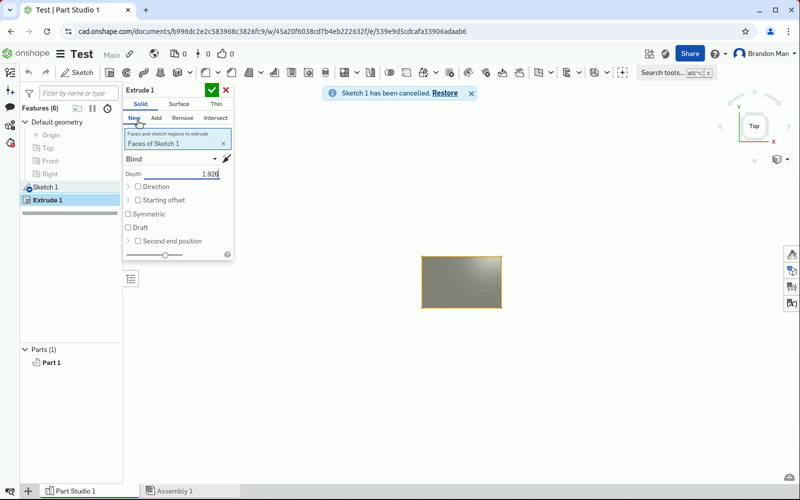
key(enter)
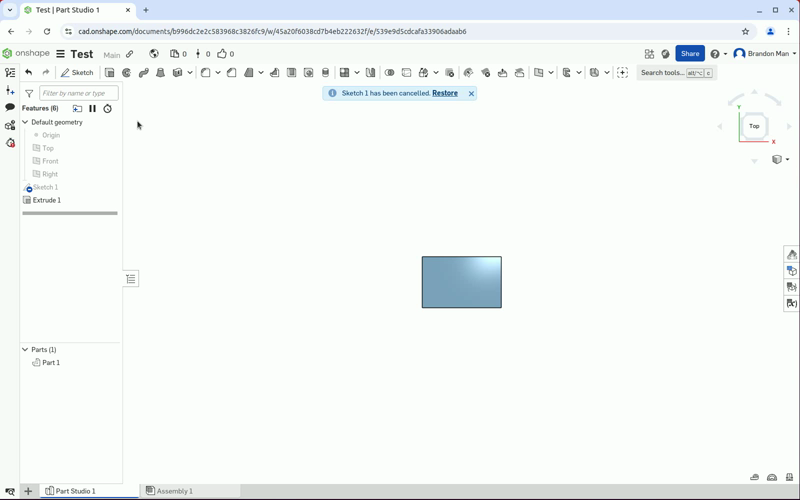
key(shift+h)
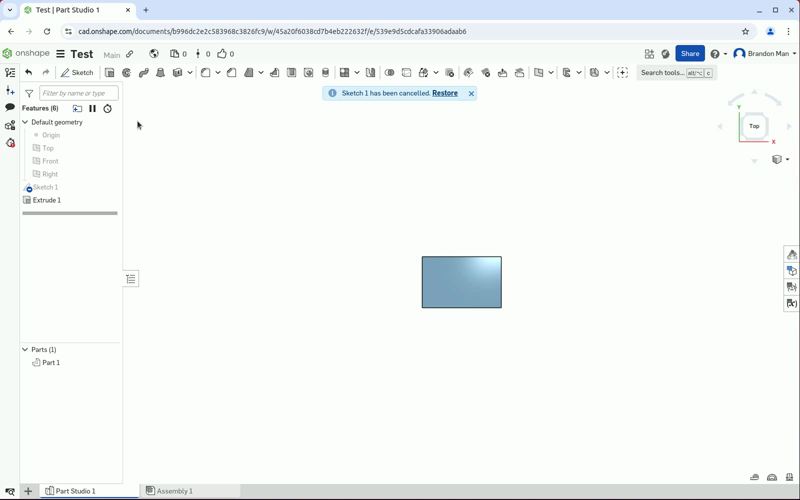
key(shift+h)
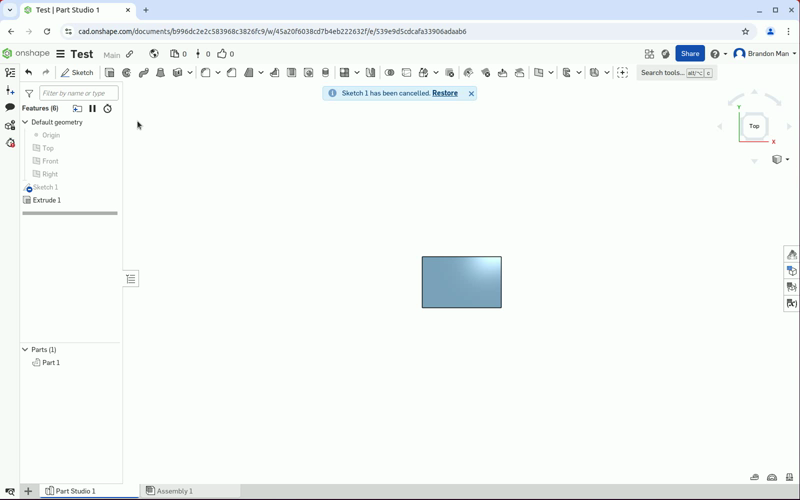
mouse_move(73, 189)
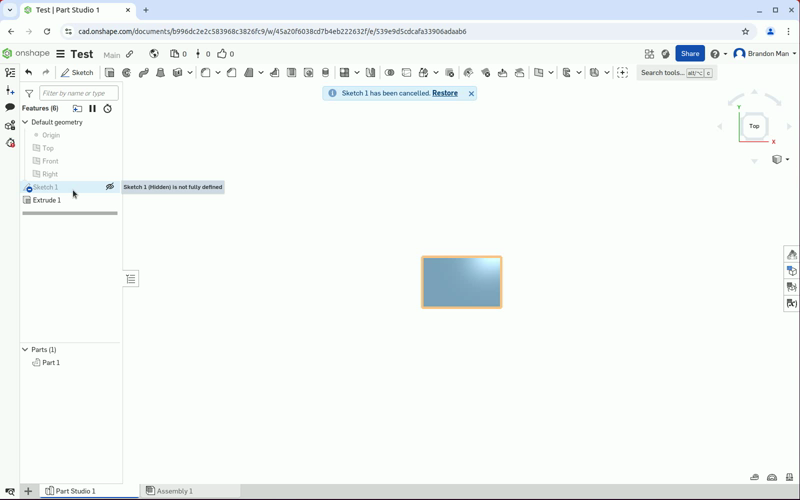
click(73, 189)
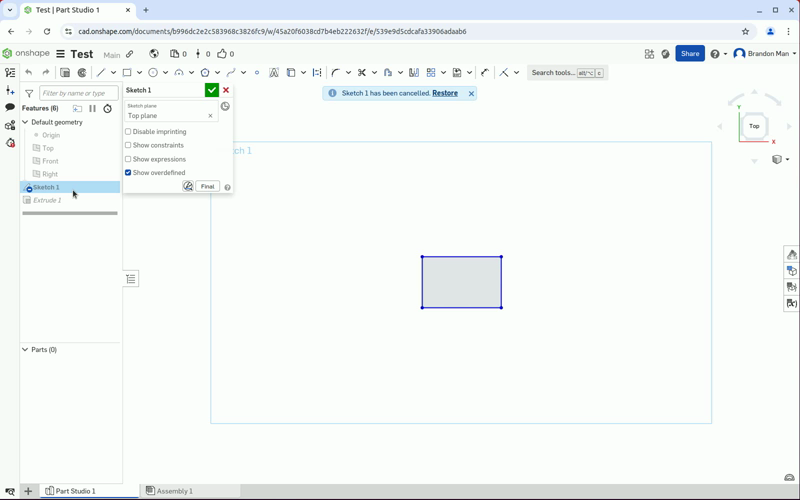
mouse_move(229, 92)
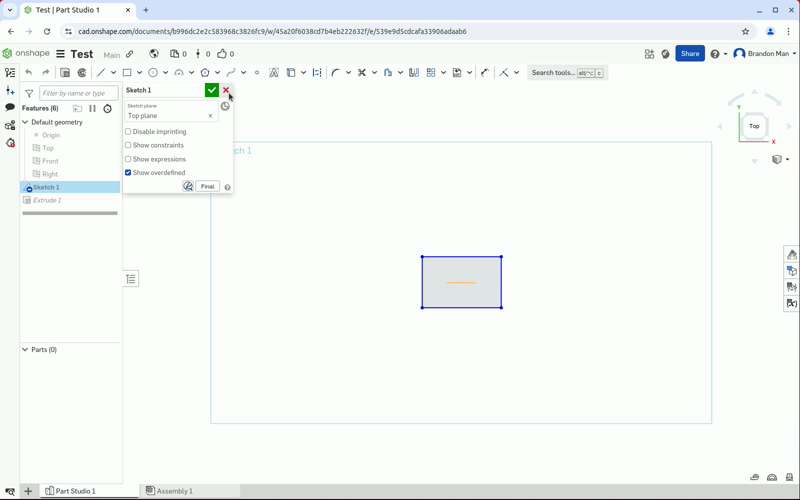
click(229, 92)
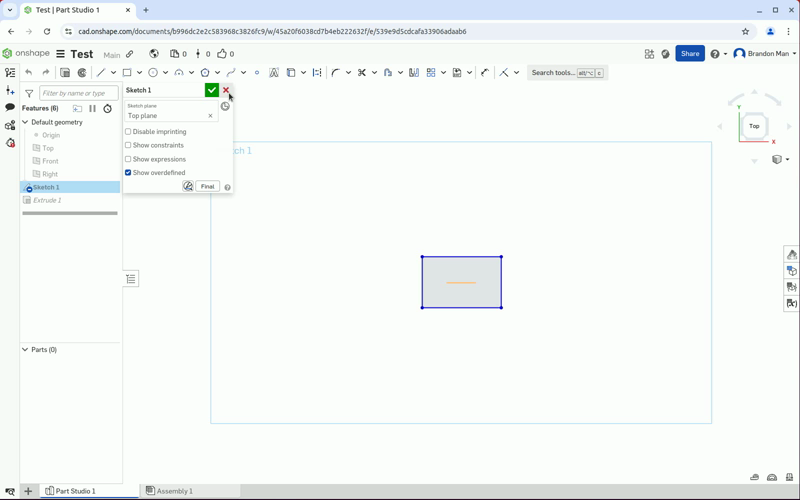
key(shift+s)
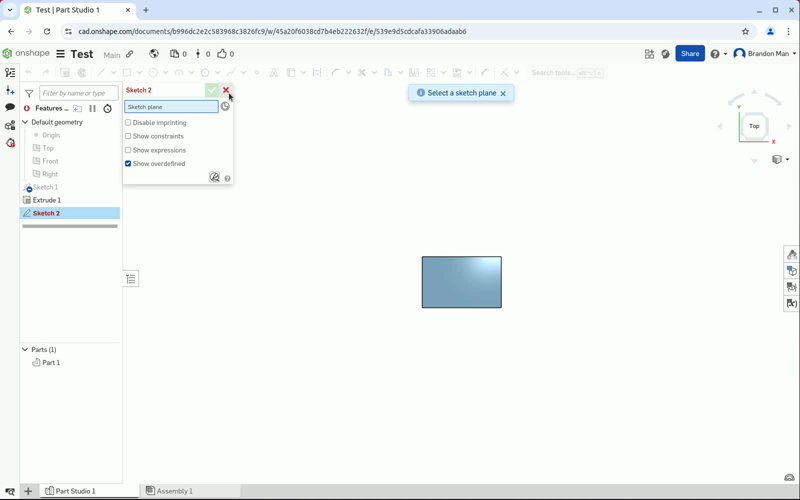
mouse_move(73, 150)
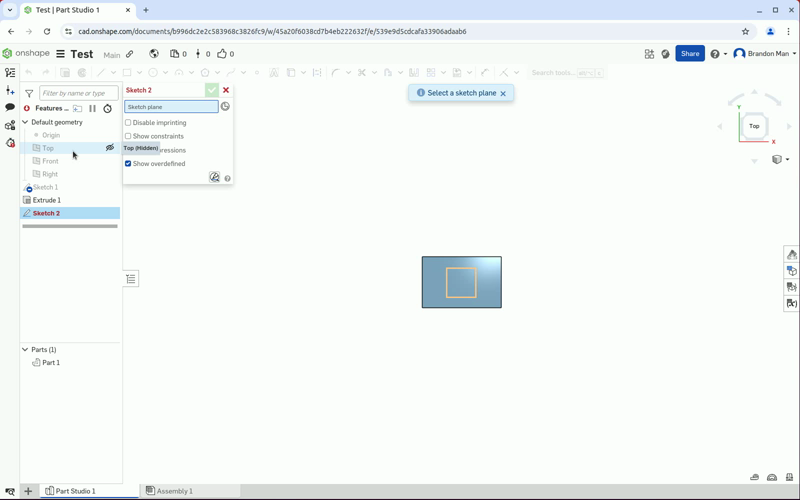
click(73, 150)
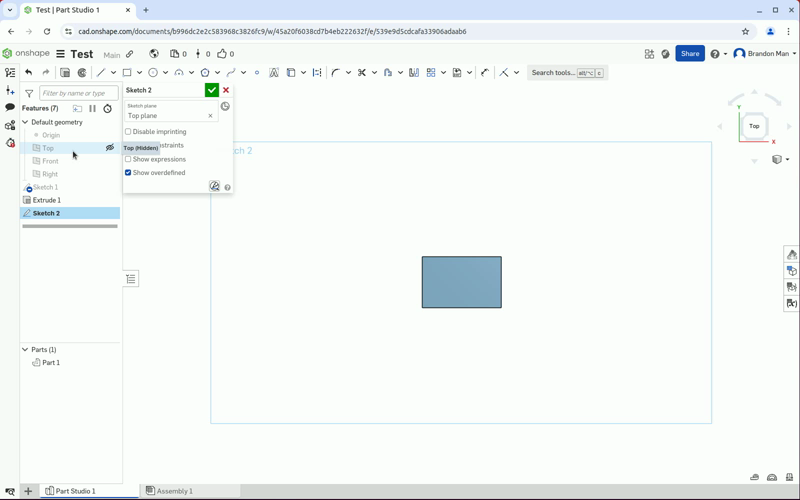
mouse_move(73, 352)
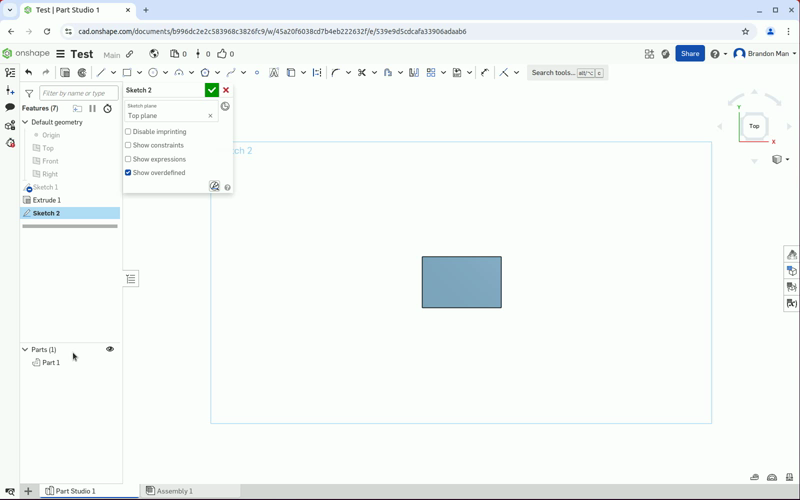
key(y)
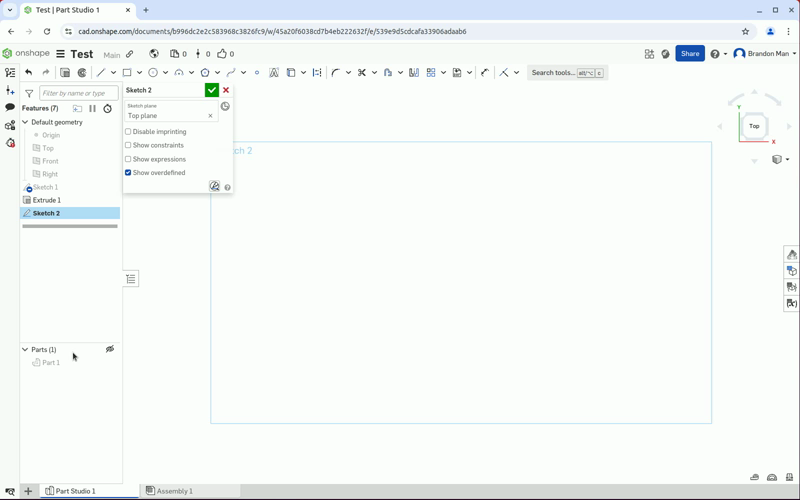
key(c)
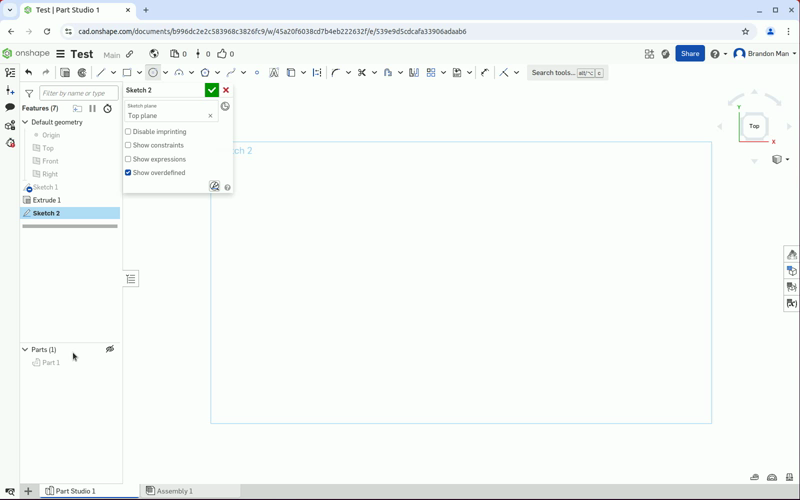
key_down(shift)
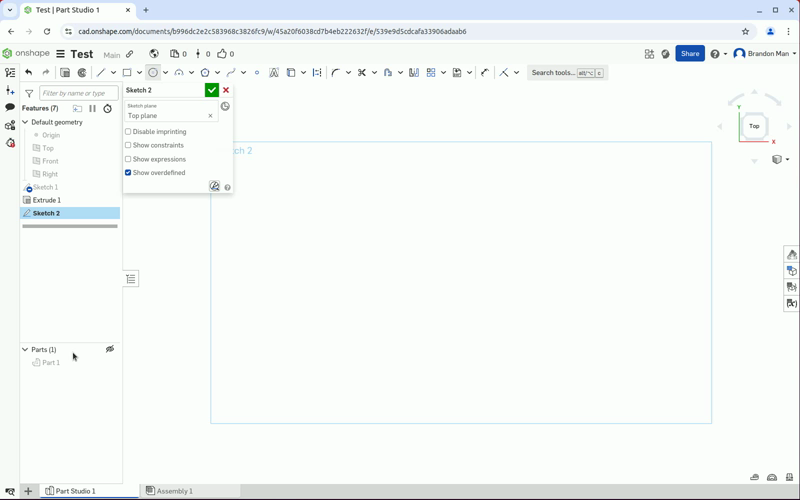
mouse_move(460, 282)
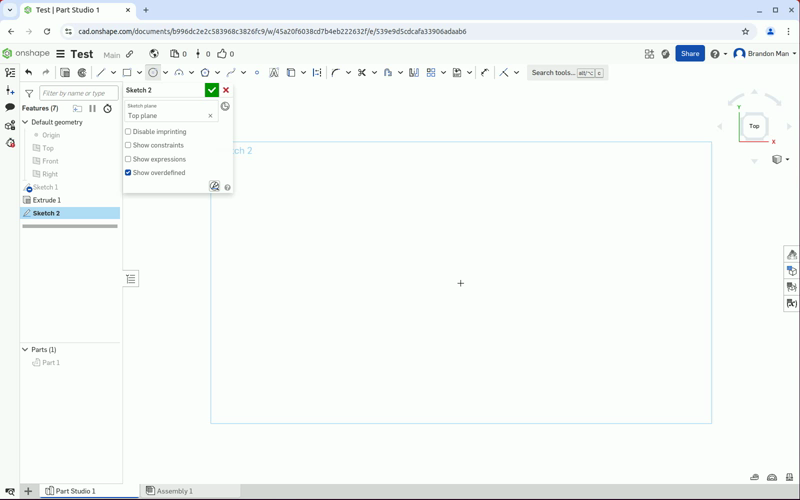
click(460, 282)
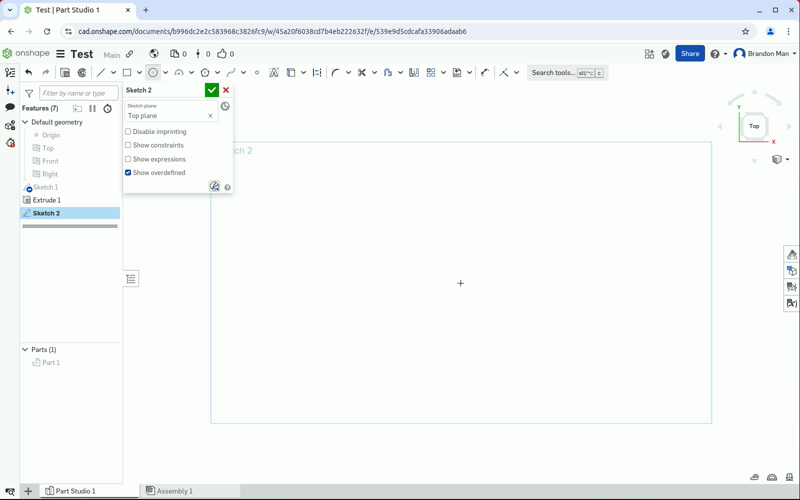
key_up(shift)
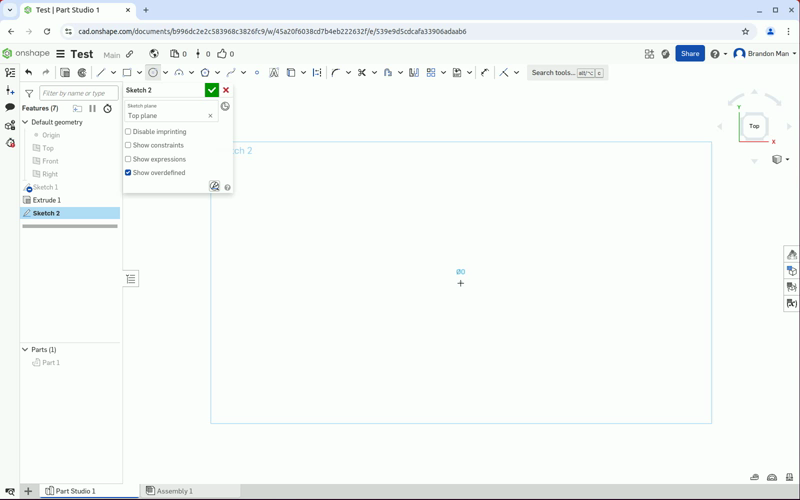
mouse_move(471, 282)
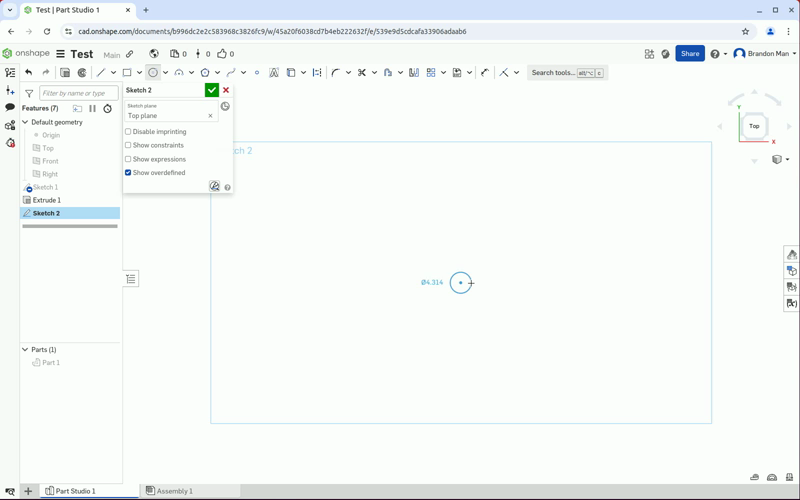
click(471, 282)
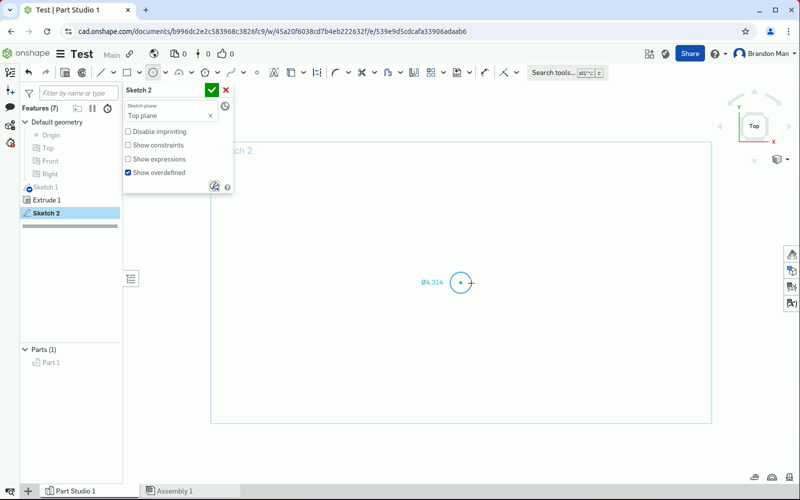
key(esc)
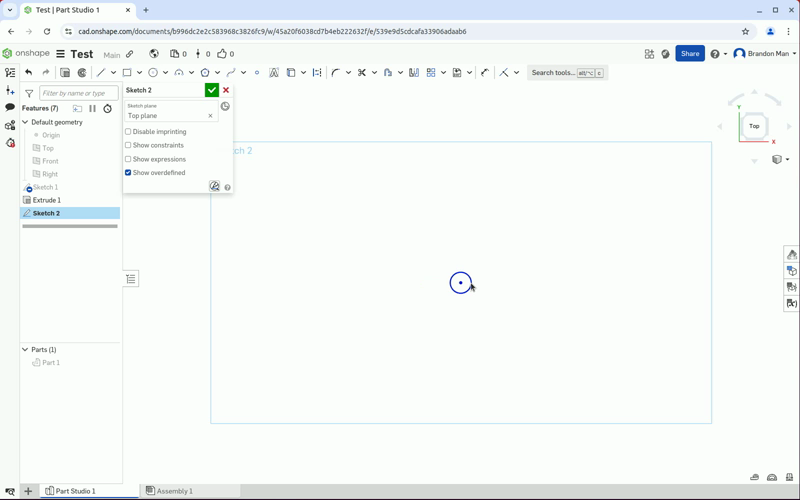
mouse_move(468, 288)
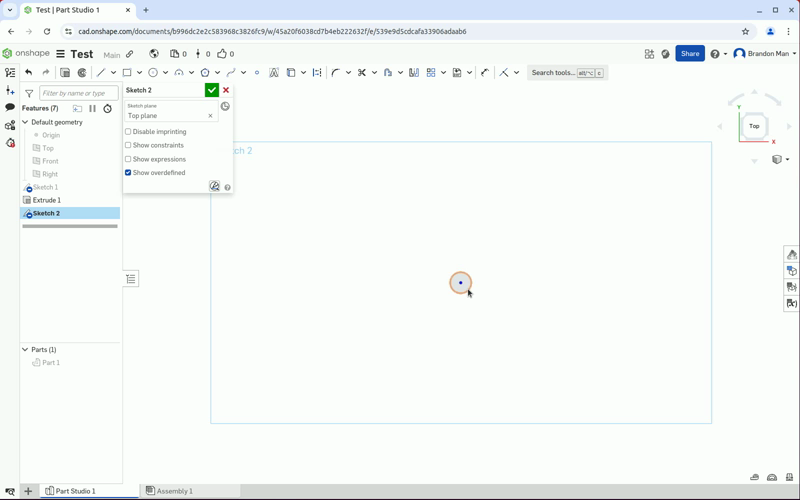
scroll(6)
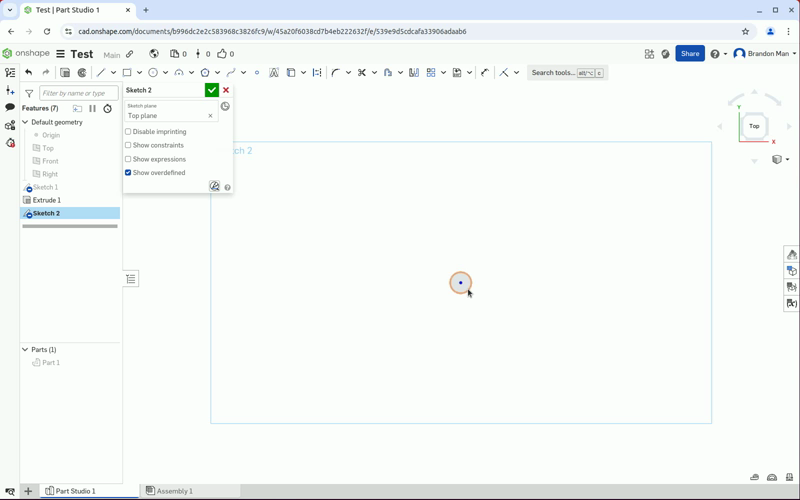
scroll(6)
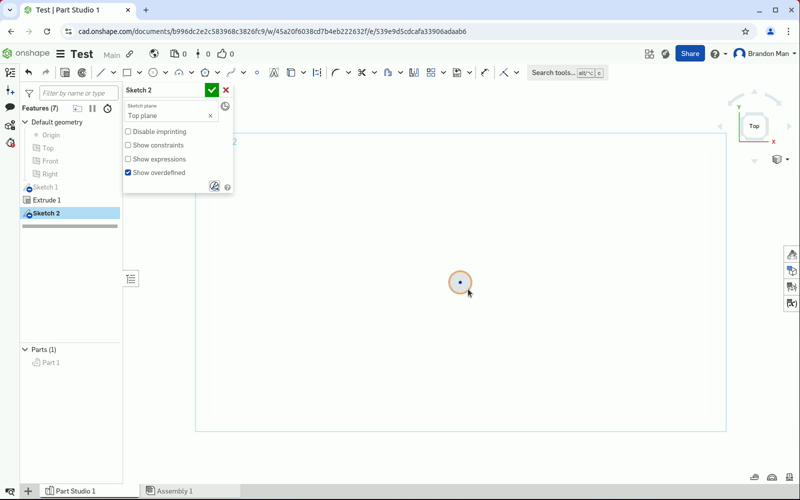
scroll(6)
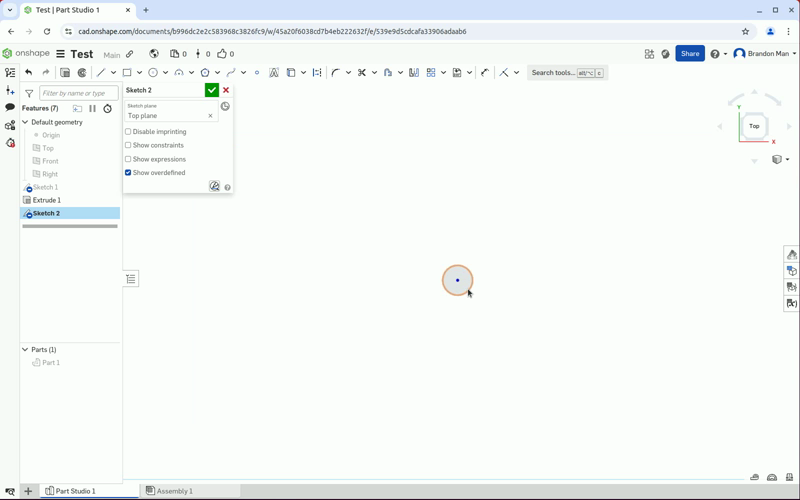
scroll(6)
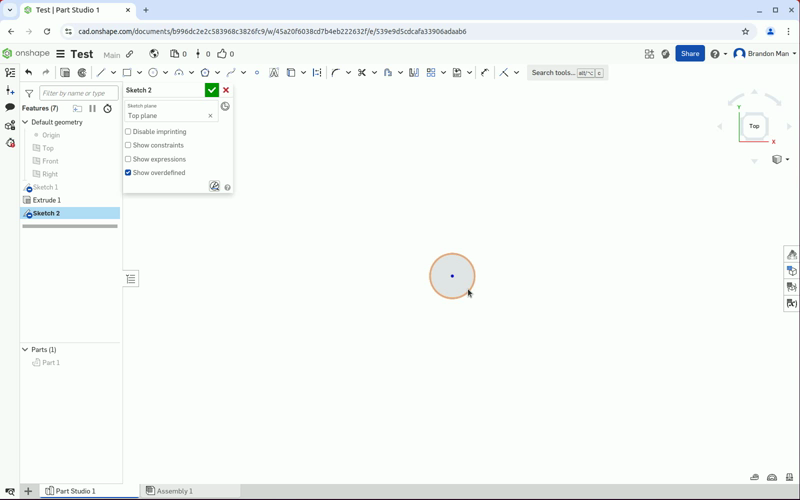
scroll(6)
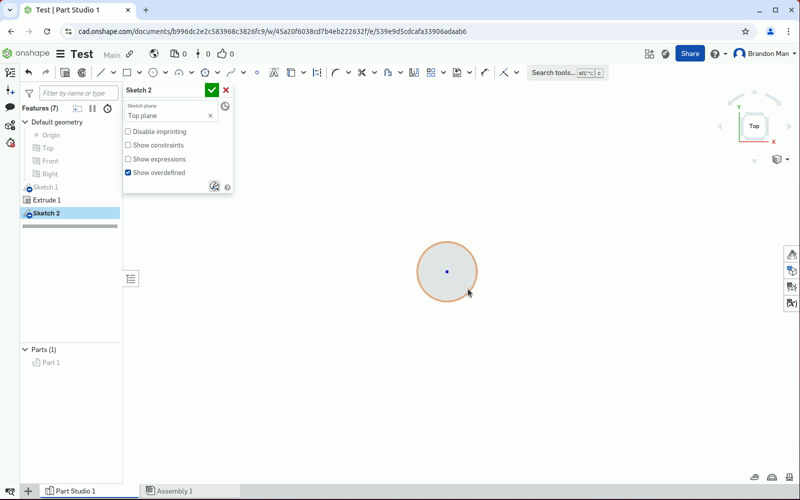
scroll(6)
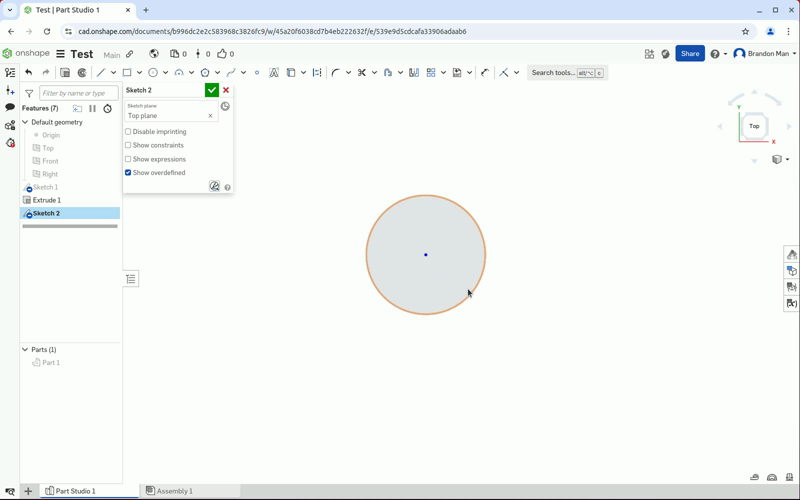
scroll(6)
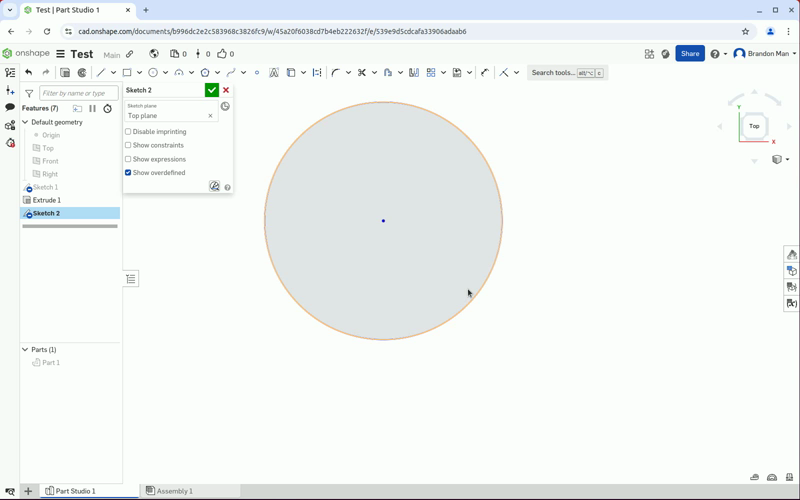
click(468, 288)
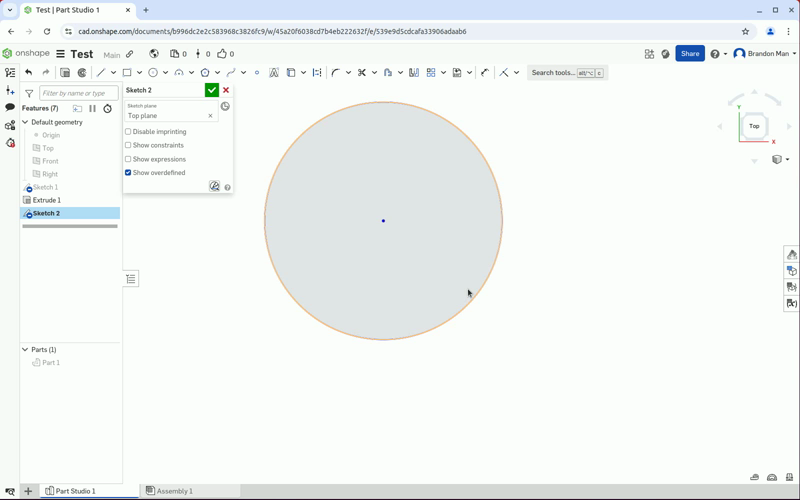
scroll(-6)
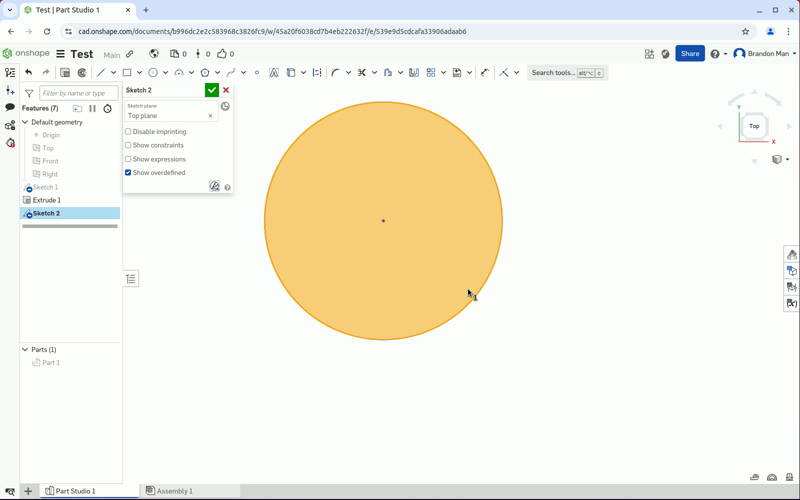
scroll(-6)
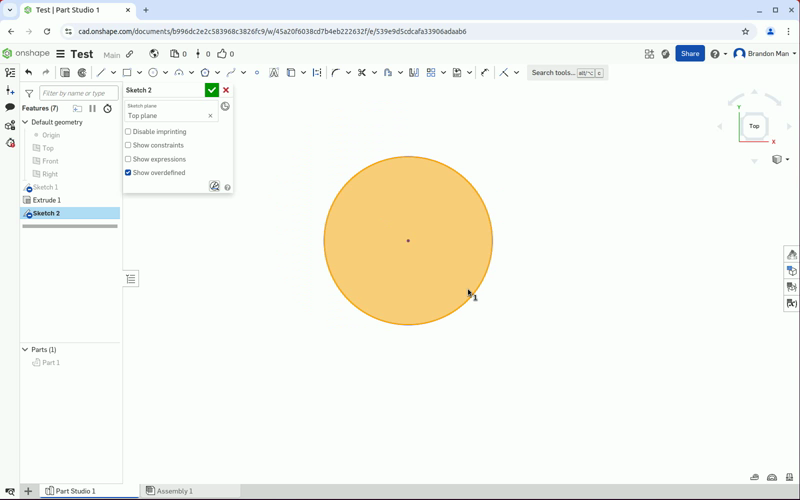
scroll(-6)
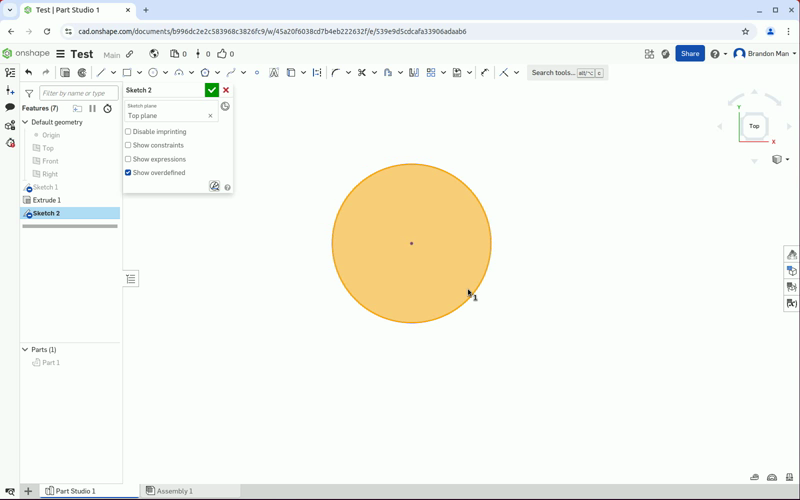
scroll(-6)
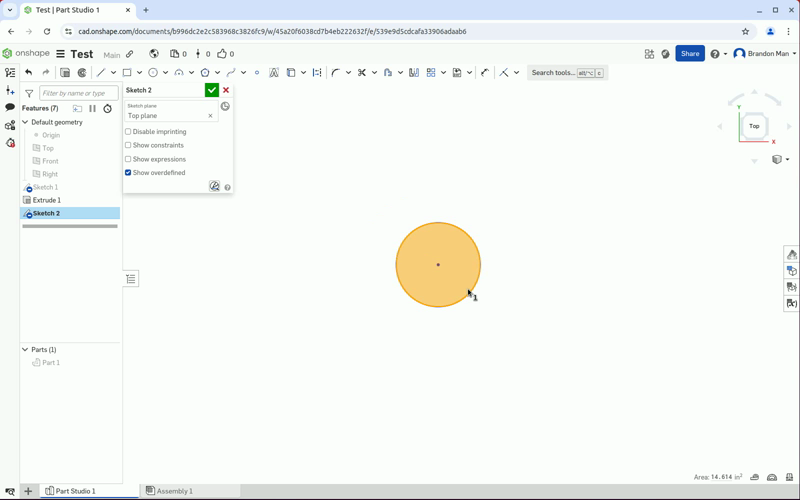
scroll(-6)
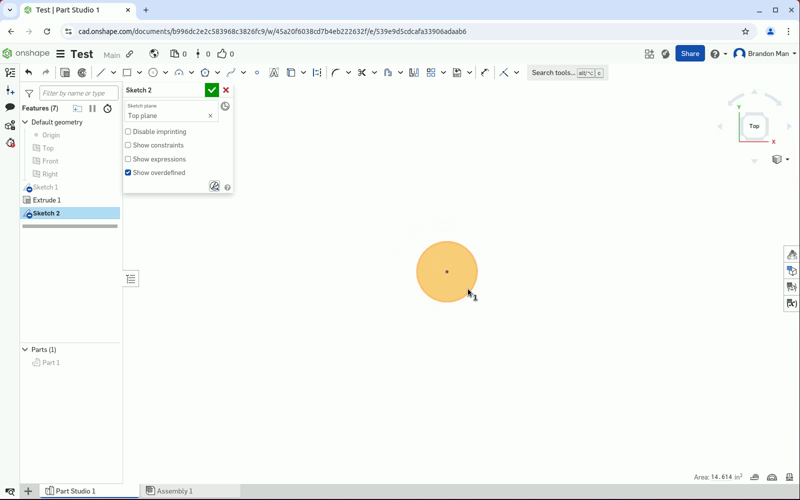
scroll(-6)
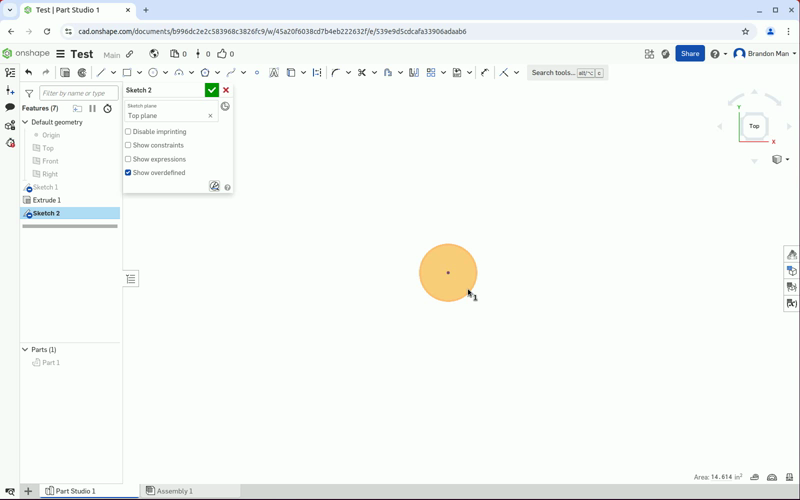
scroll(-6)
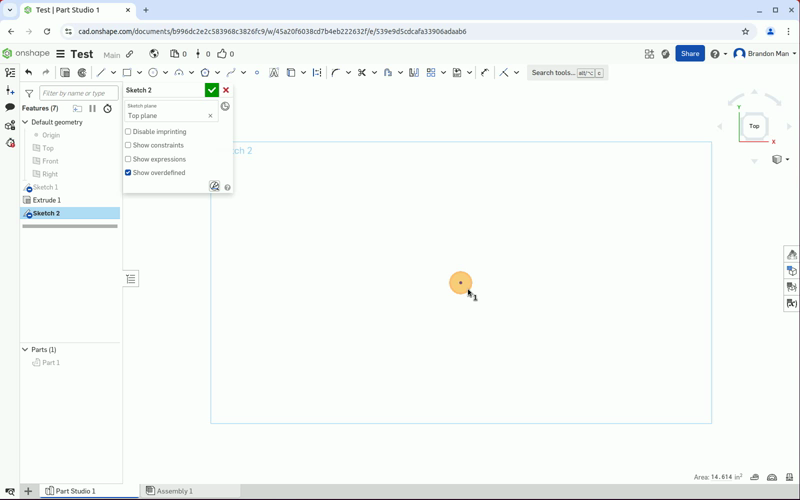
mouse_move(73, 352)
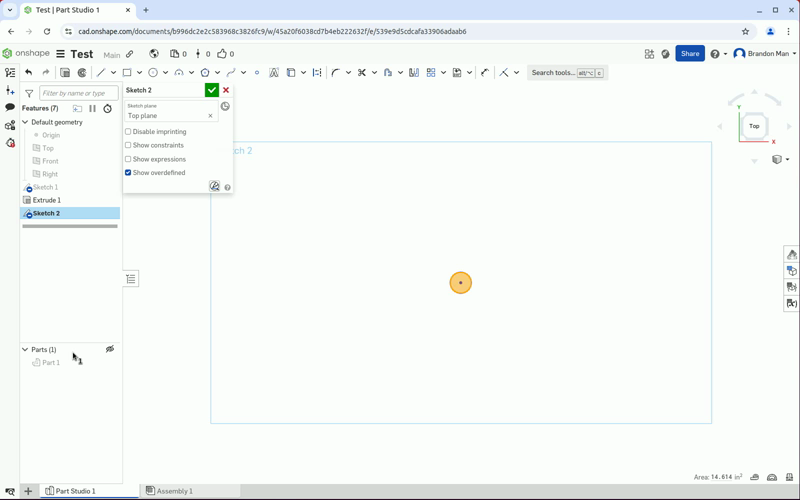
key(shift+y)
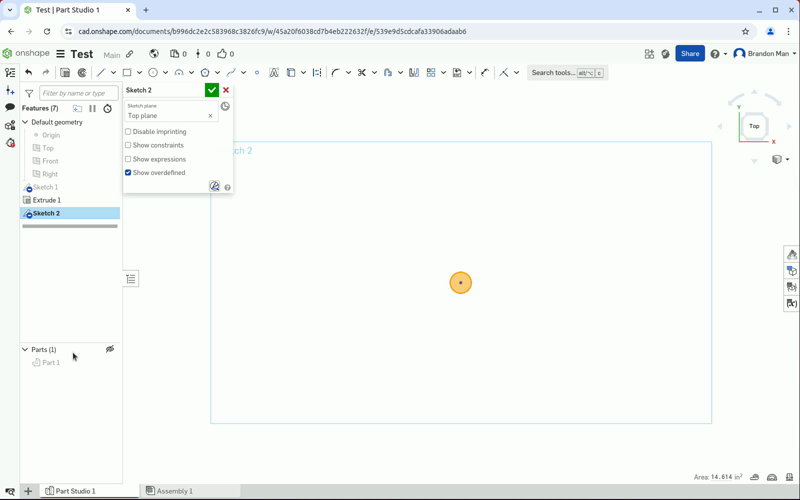
key(shift+e)
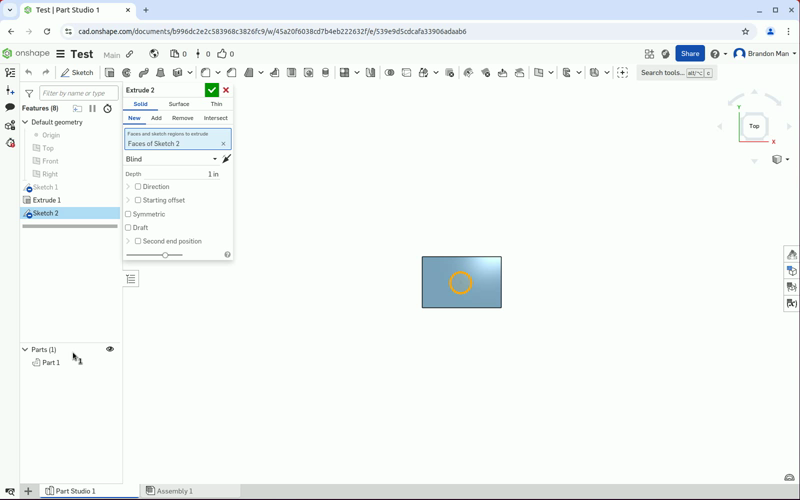
mouse_move(143, 106)
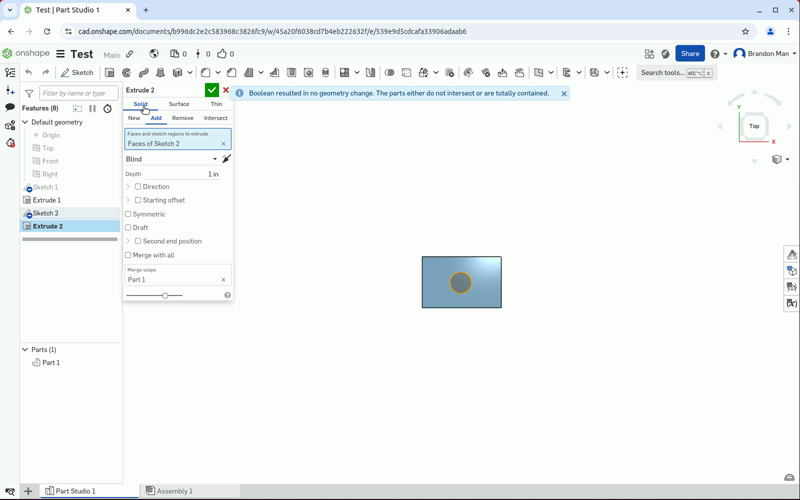
click(143, 106)
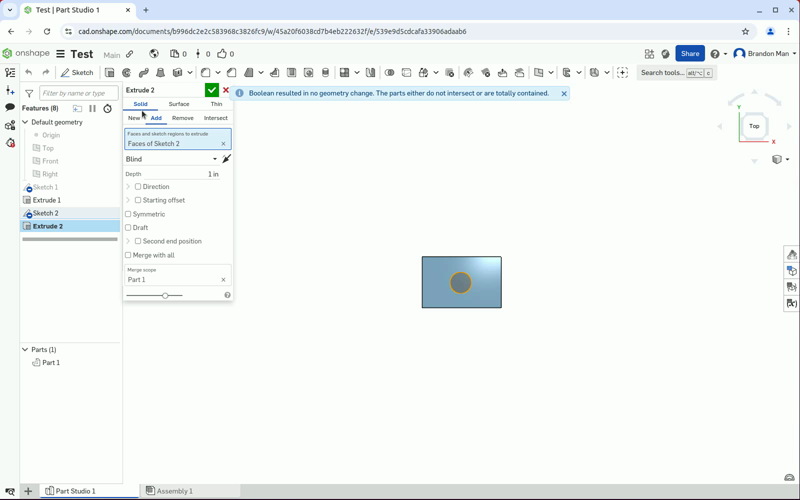
mouse_move(137, 120)
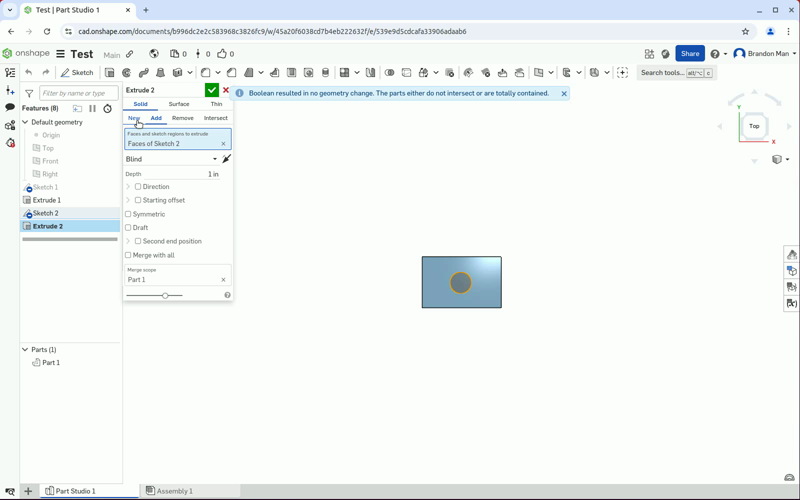
click(137, 120)
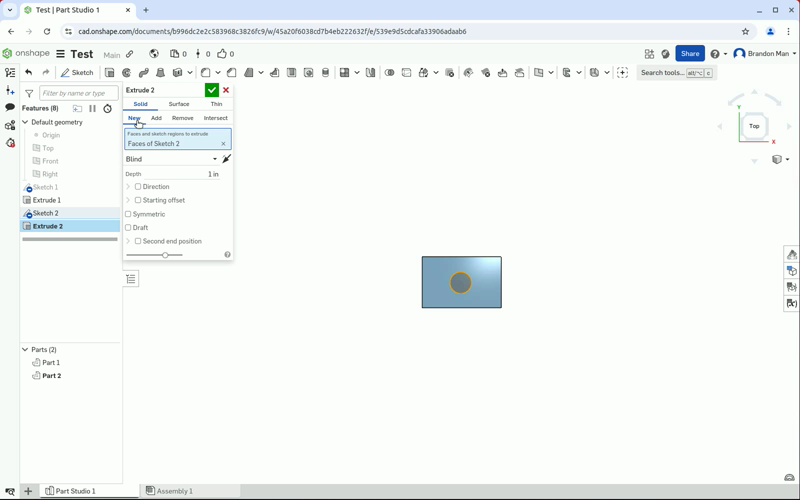
key(tab, 4)
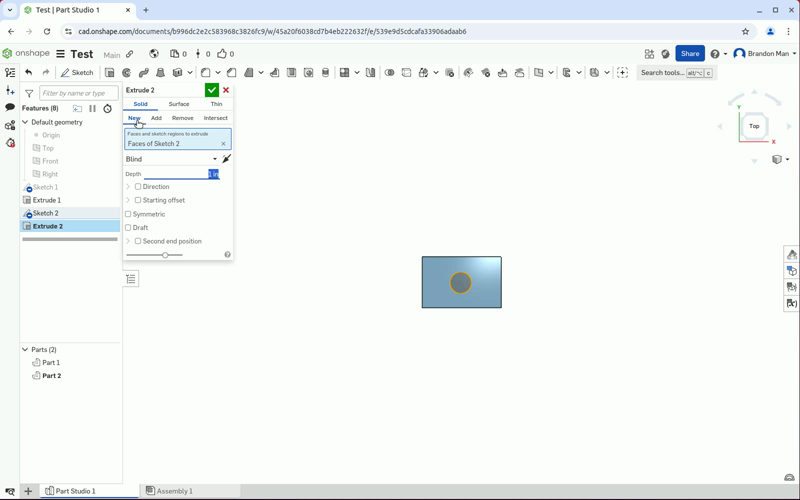
text(19.257)
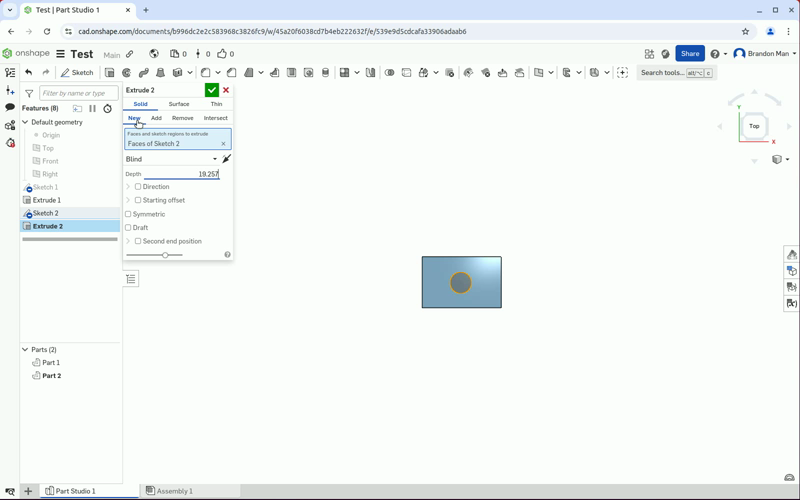
key(enter)
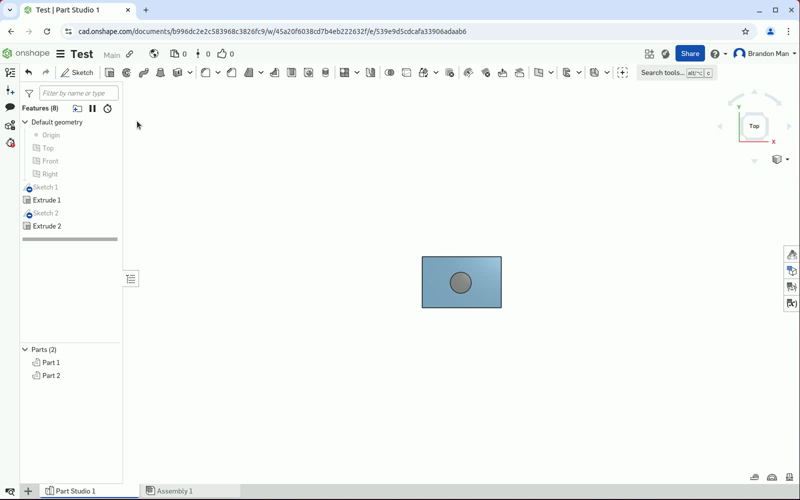
key(shift+h)
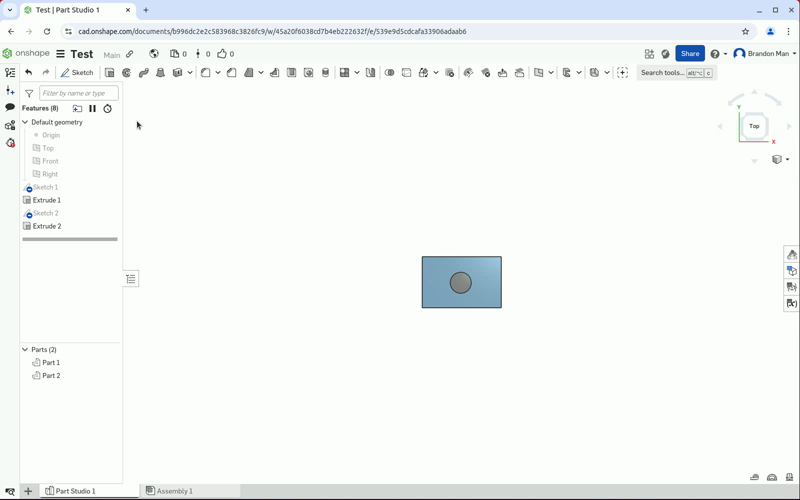
key(shift+h)
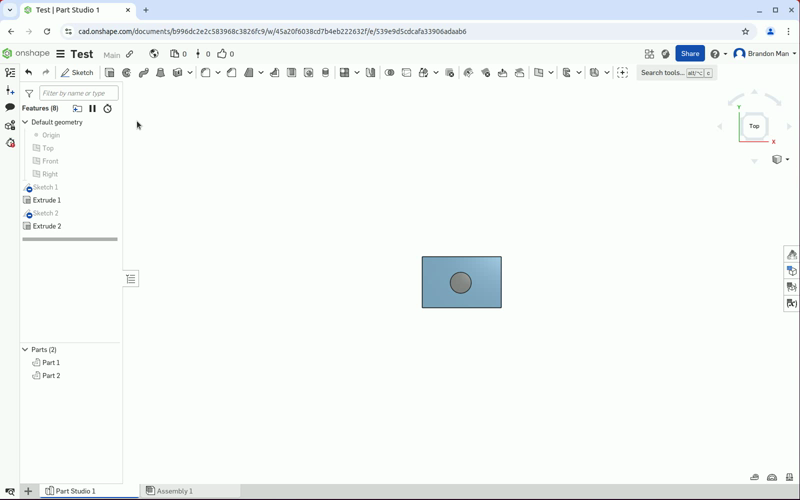
mouse_move(73, 189)
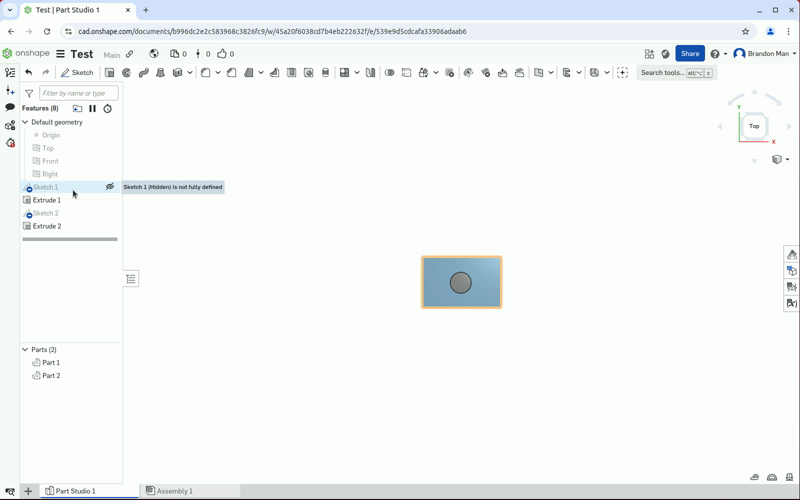
click(73, 189)
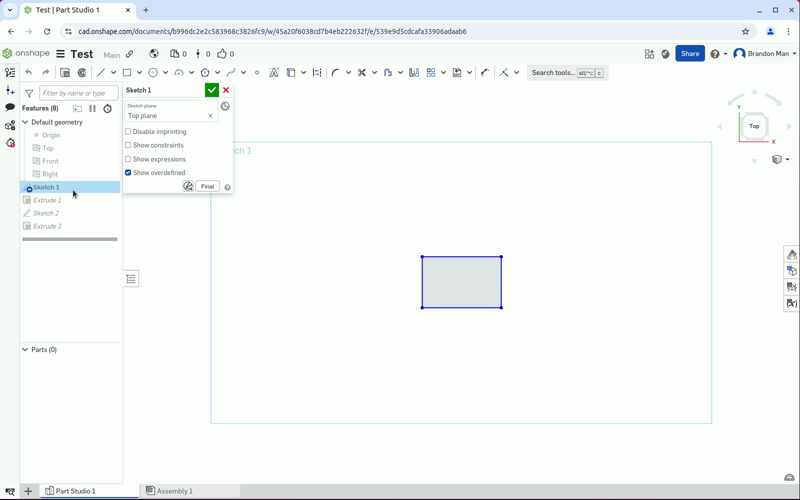
mouse_move(229, 92)
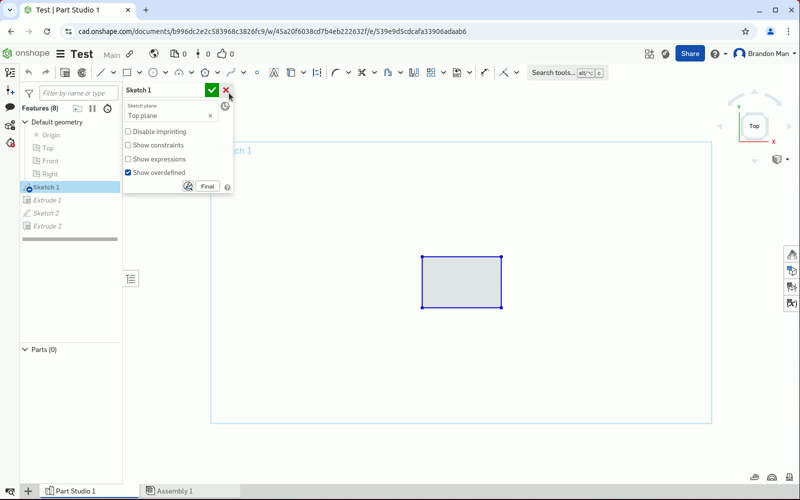
click(229, 92)
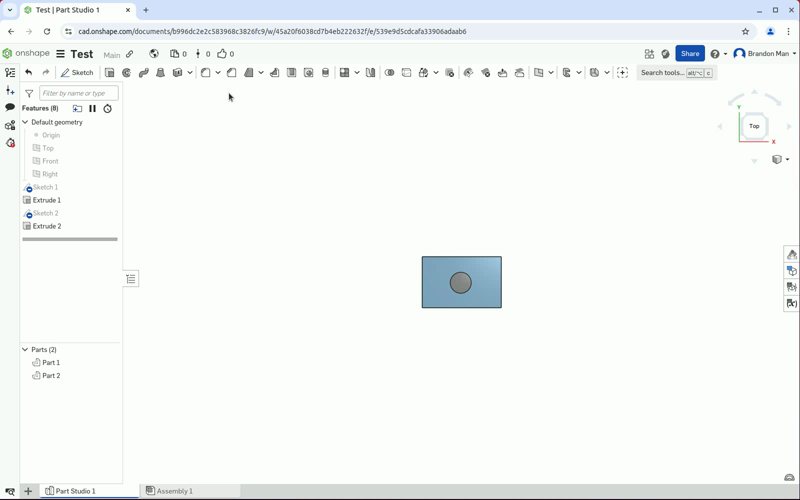
mouse_move(541, 75)
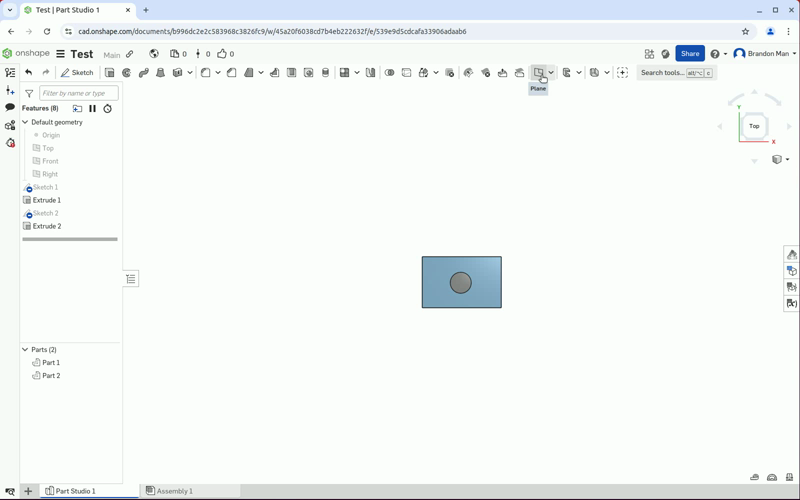
click(541, 75)
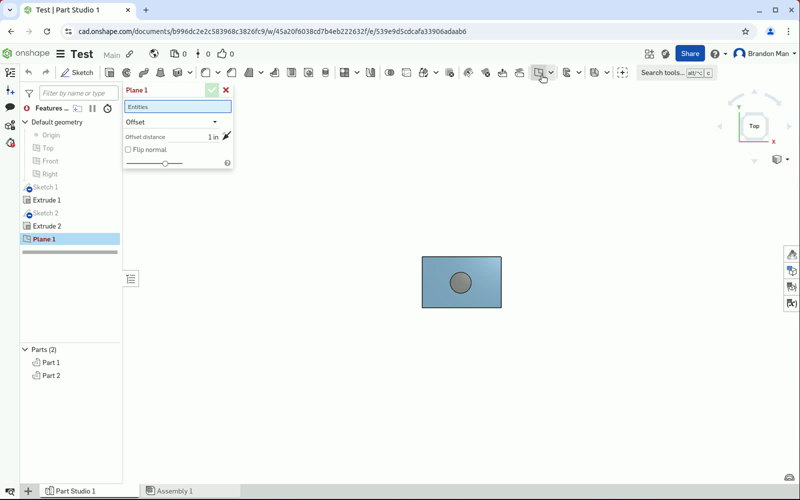
mouse_move(73, 150)
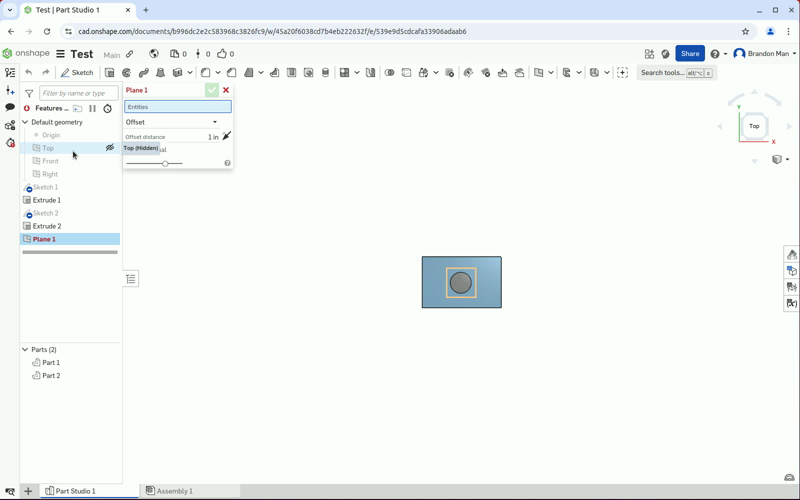
click(73, 150)
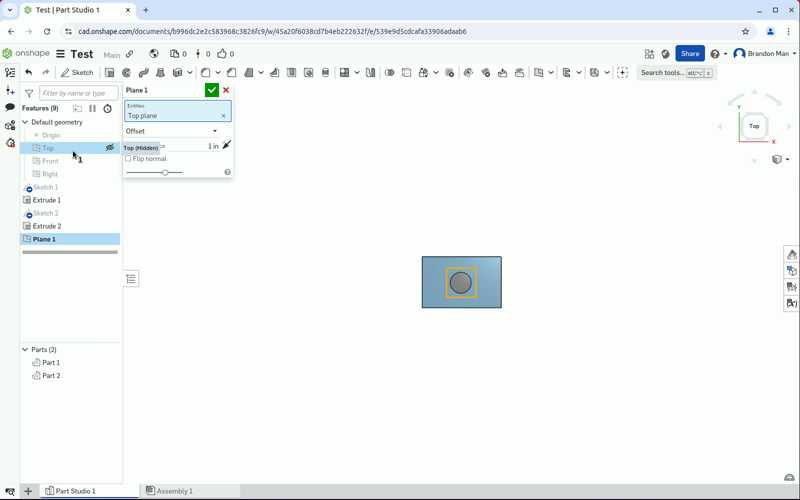
key(tab, 2)
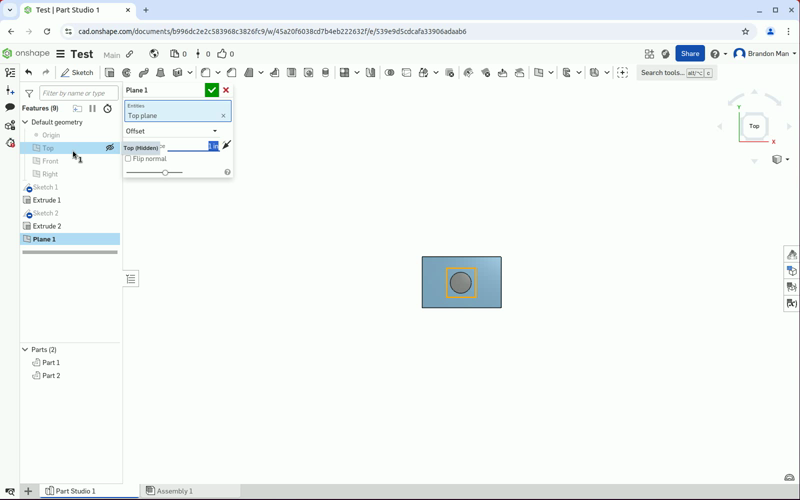
text(19.257)
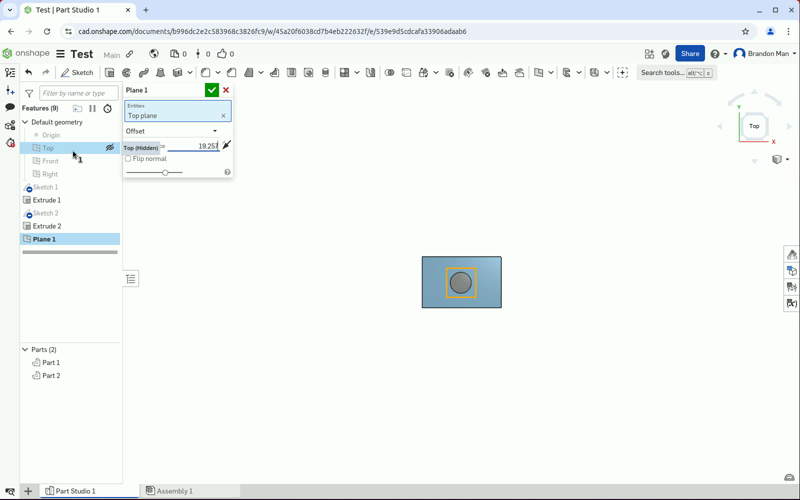
key(enter, 2)
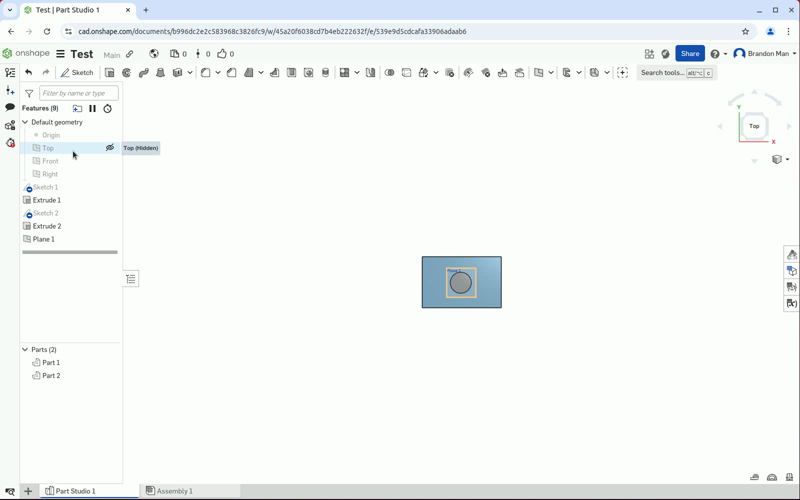
key(shift+s)
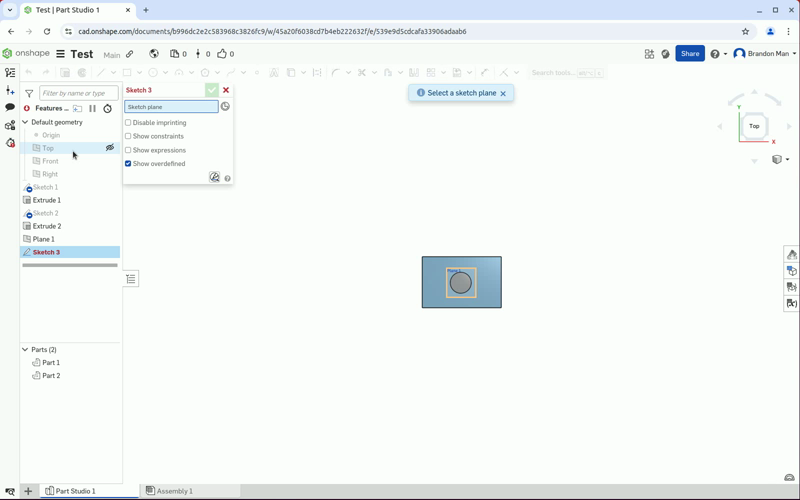
mouse_move(73, 241)
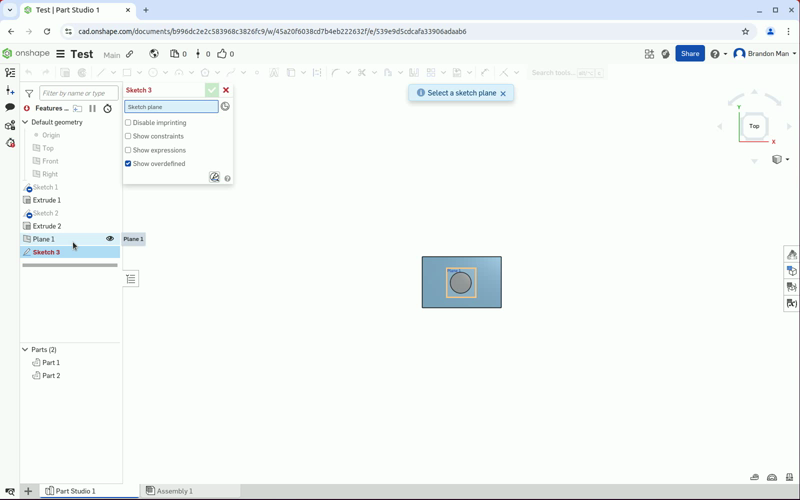
click(73, 241)
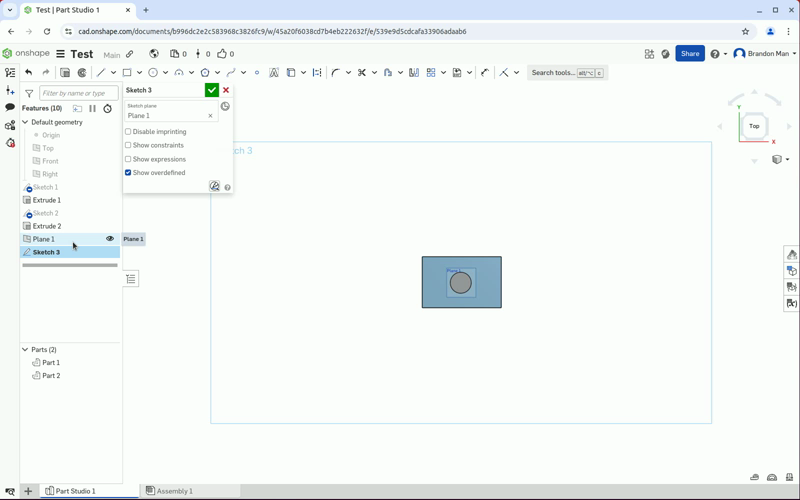
mouse_move(73, 352)
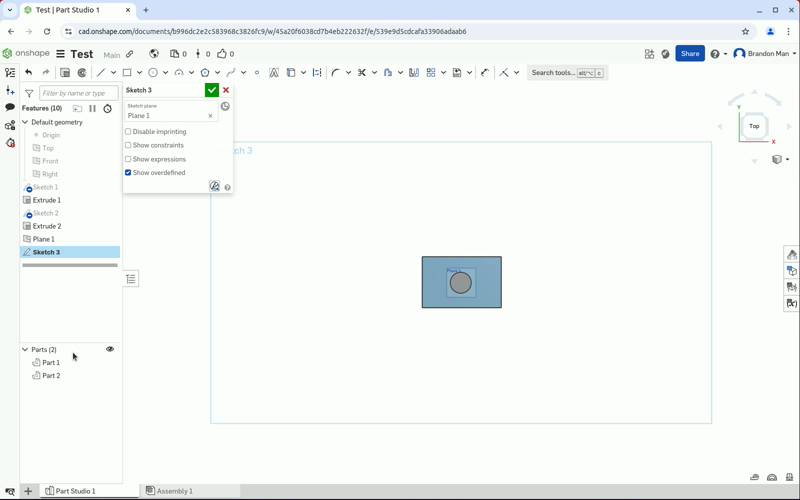
key(y)
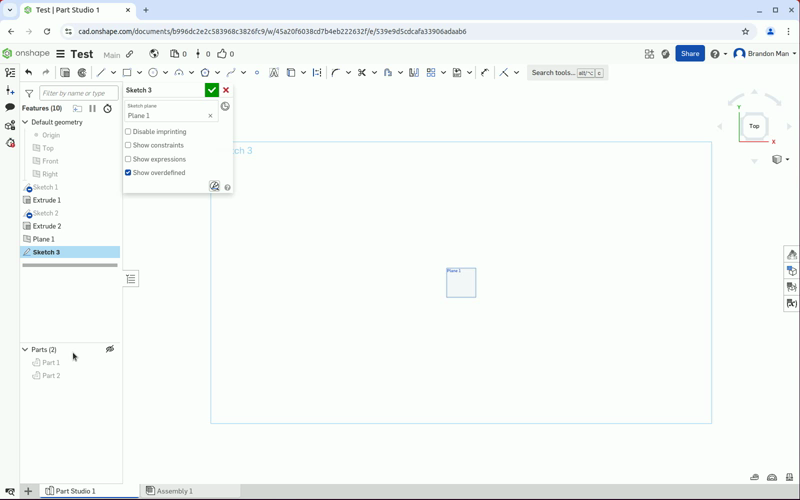
key(l)
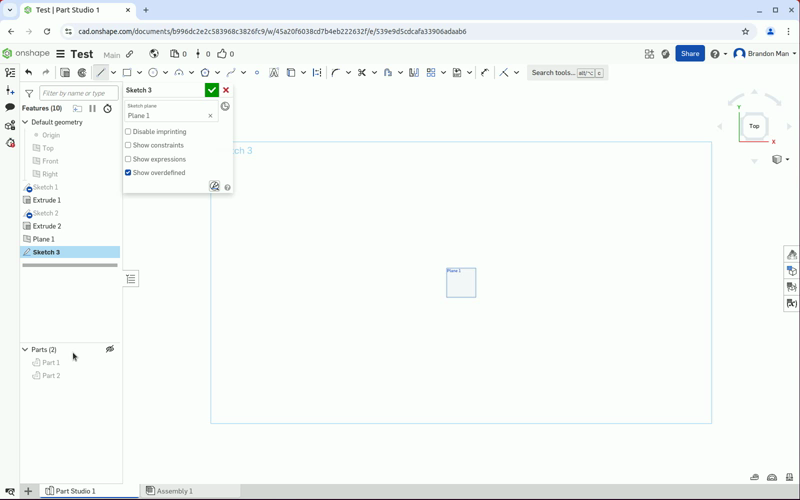
key_down(shift)
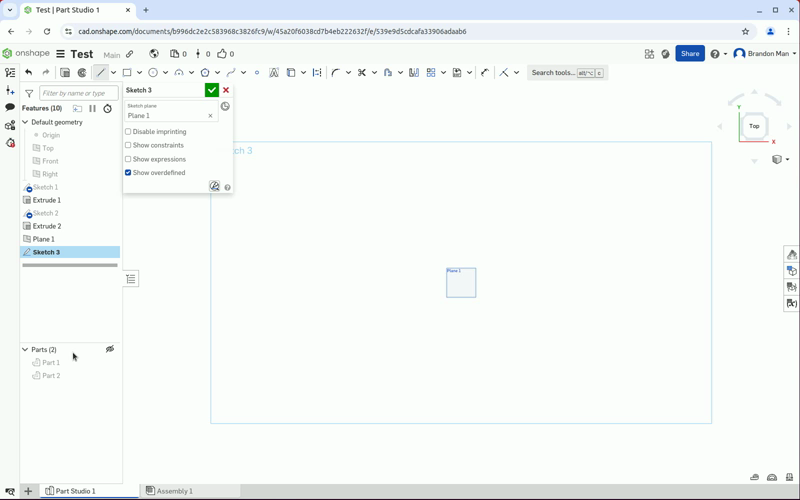
mouse_move(445, 297)
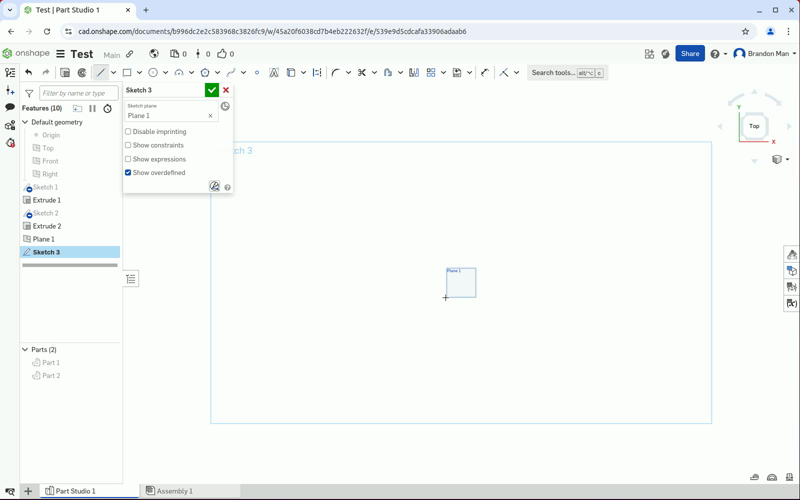
click(445, 297)
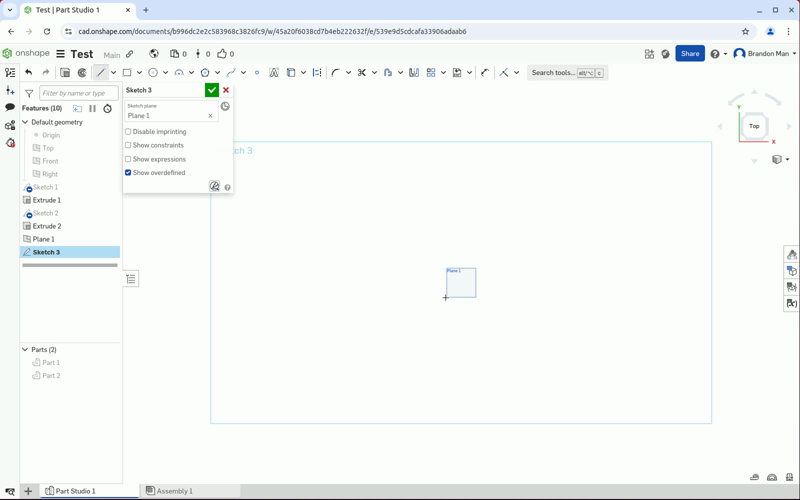
key_up(shift)
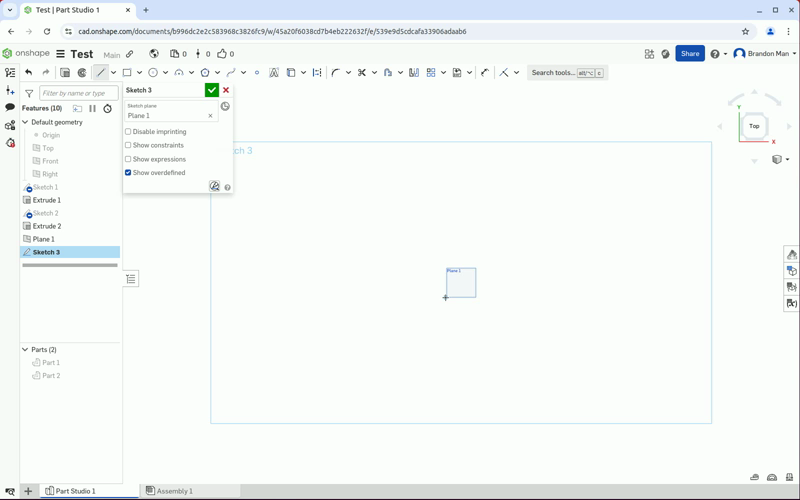
key_down(shift)
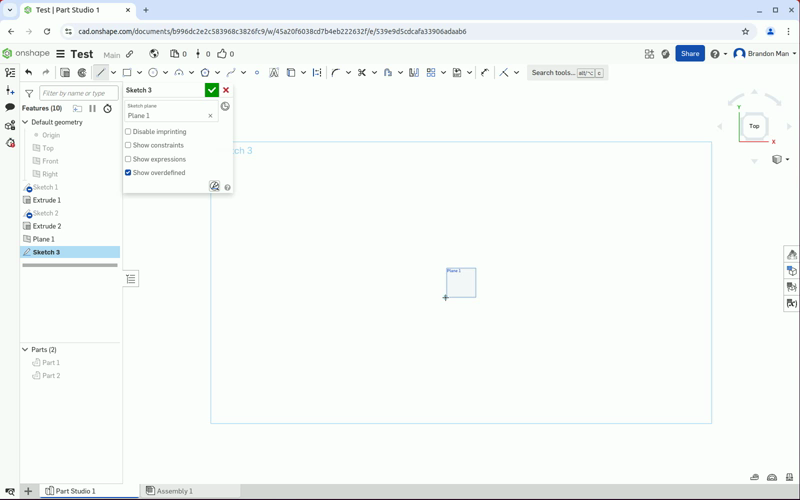
mouse_move(546, 297)
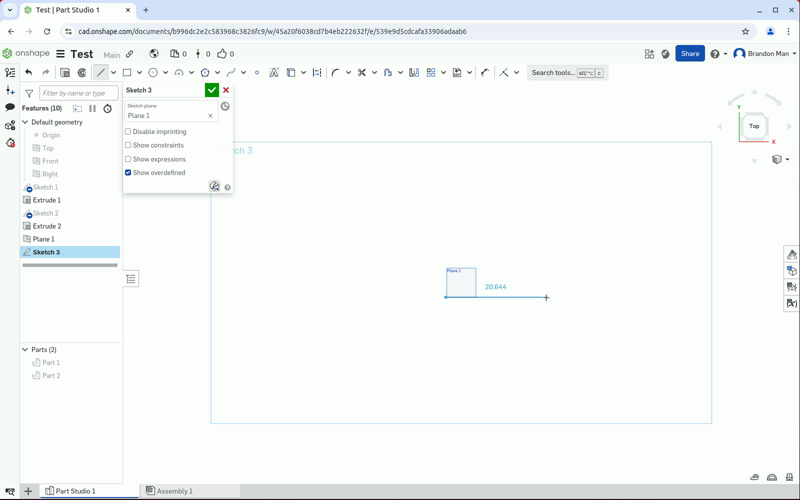
click(546, 297)
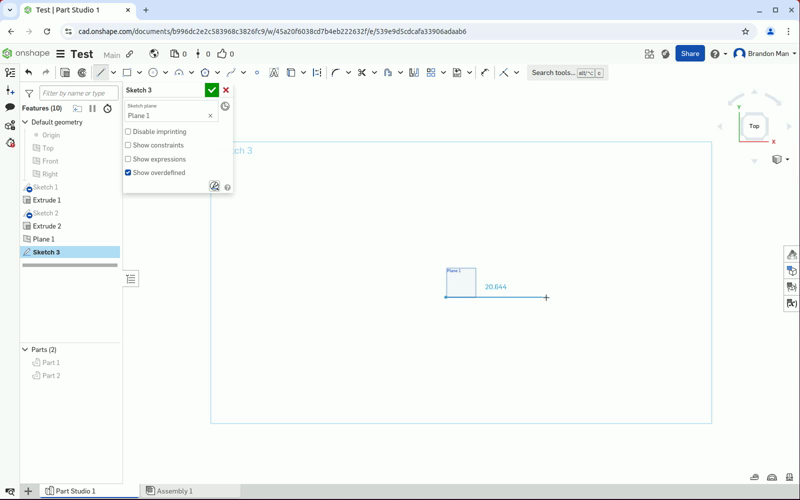
key_up(shift)
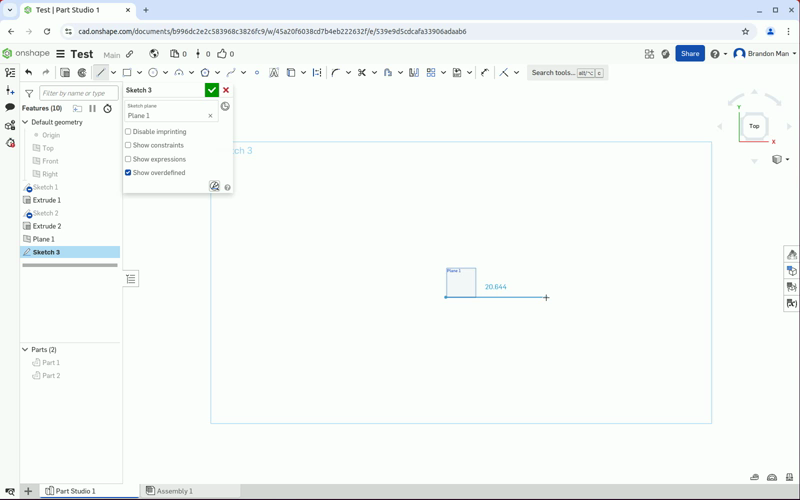
key_down(shift)
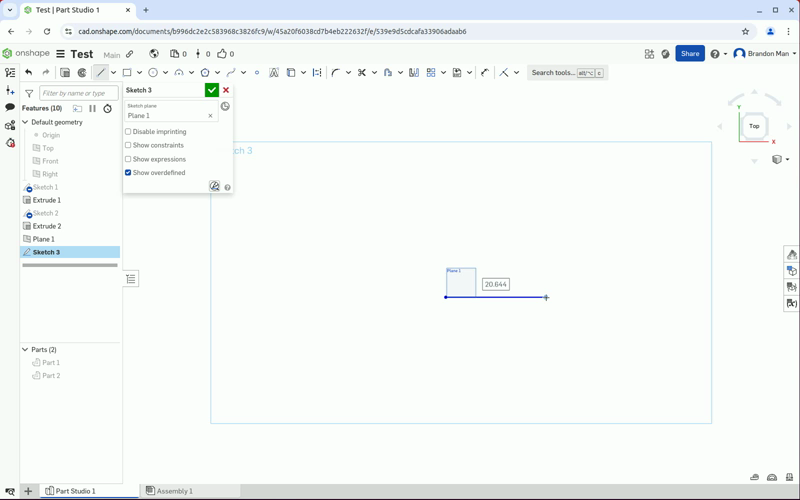
mouse_move(576, 297)
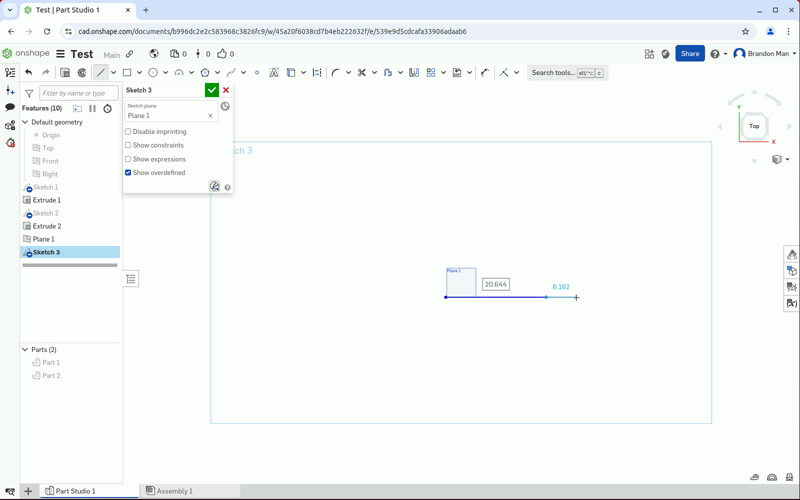
mouse_move(546, 268)
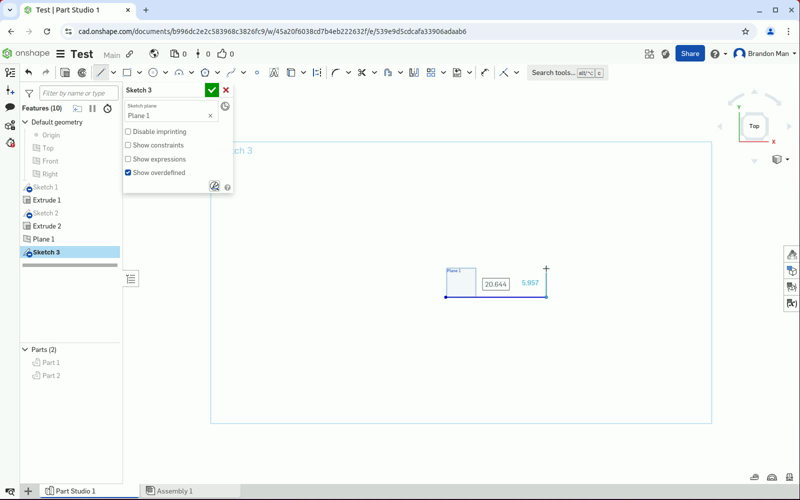
click(546, 268)
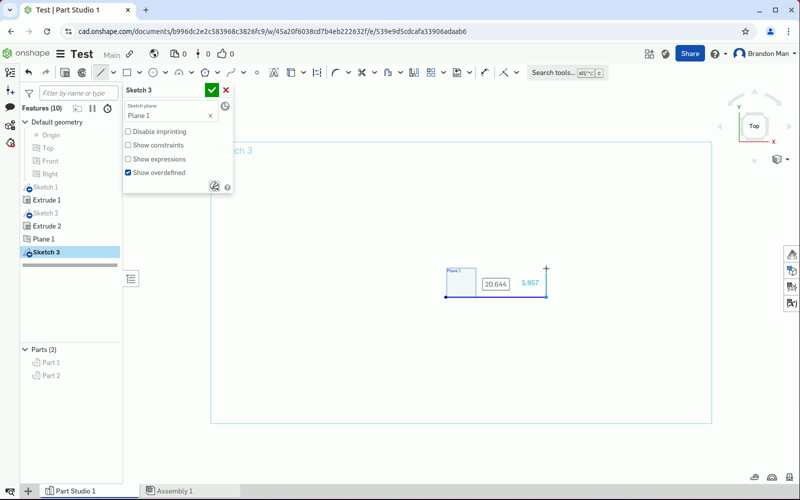
key_up(shift)
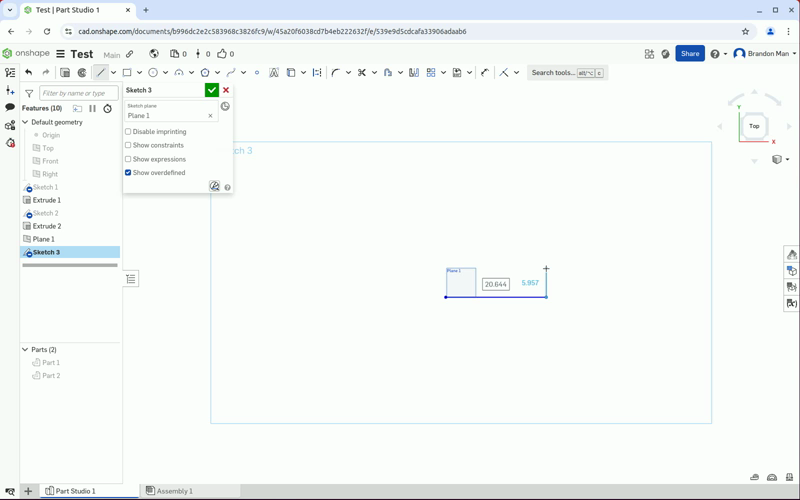
key_down(shift)
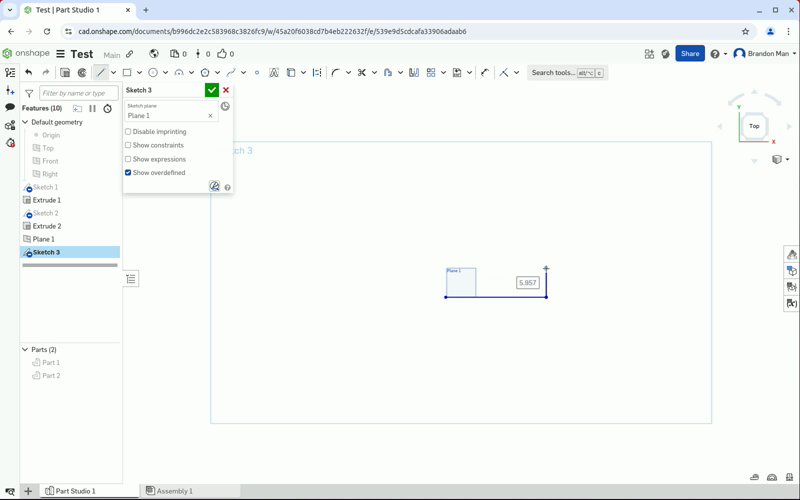
mouse_move(445, 268)
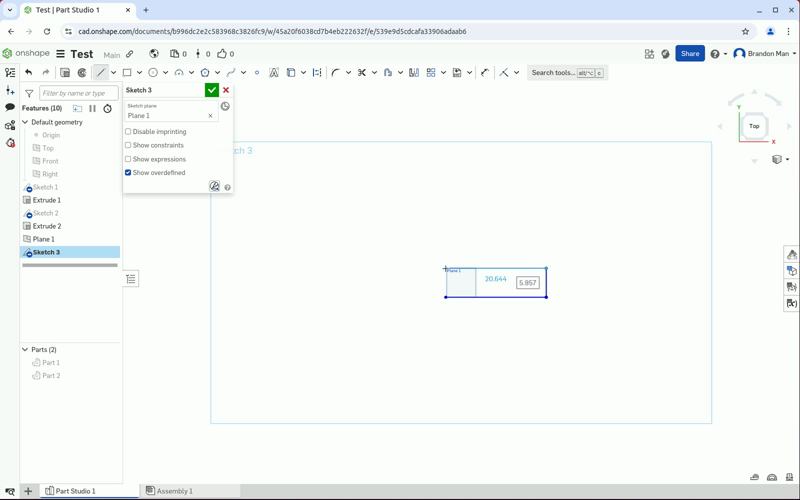
click(445, 268)
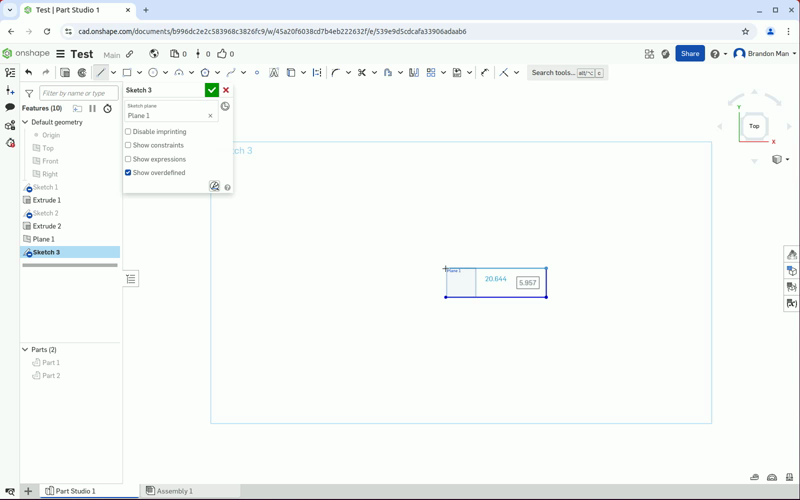
key_up(shift)
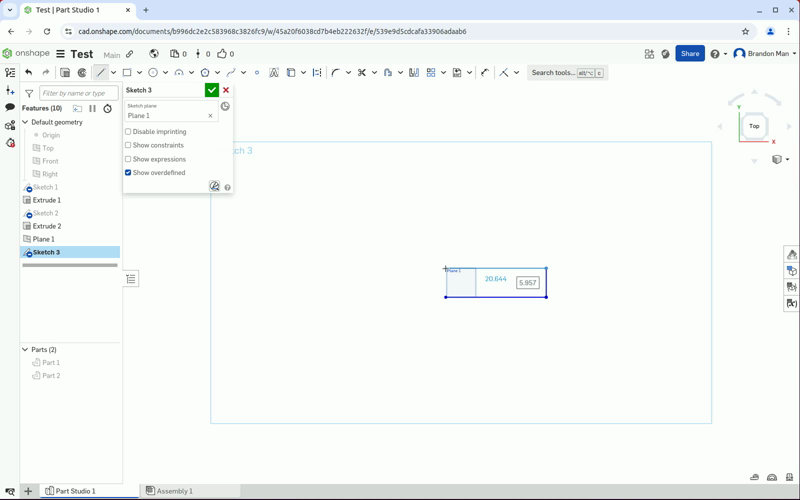
mouse_move(475, 268)
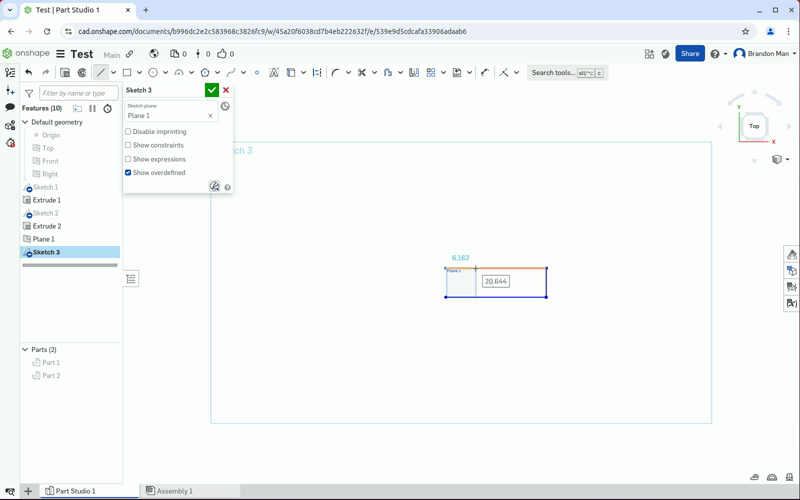
key_down(shift)
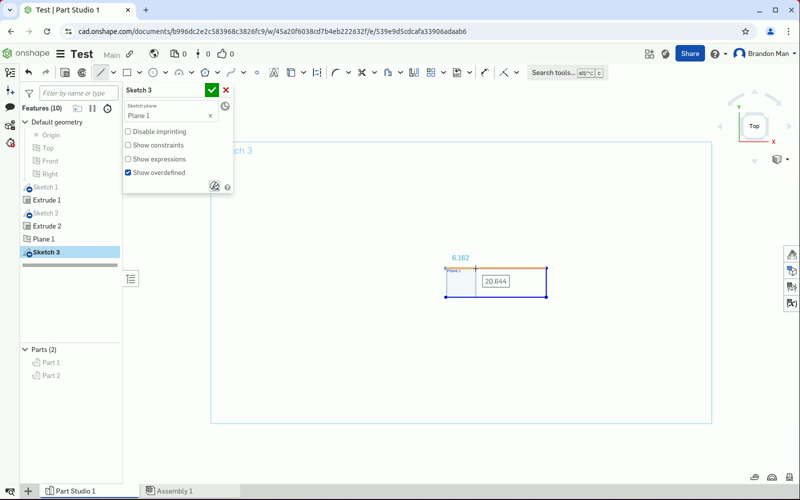
mouse_move(445, 297)
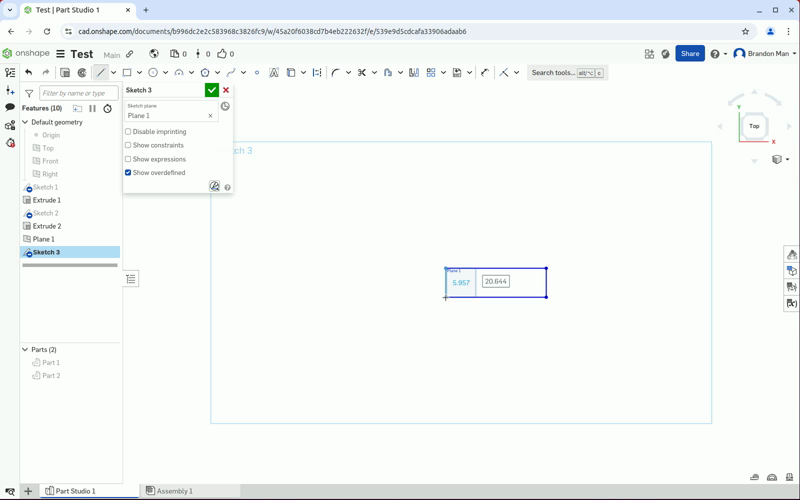
key_up(shift)
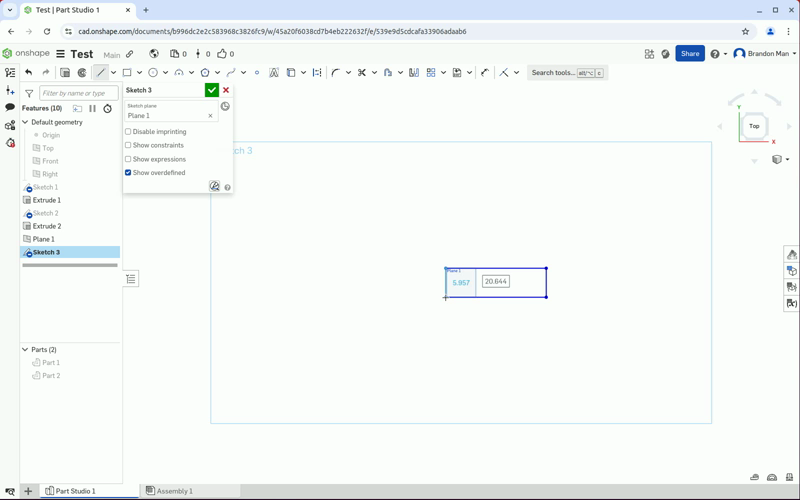
click(445, 297)
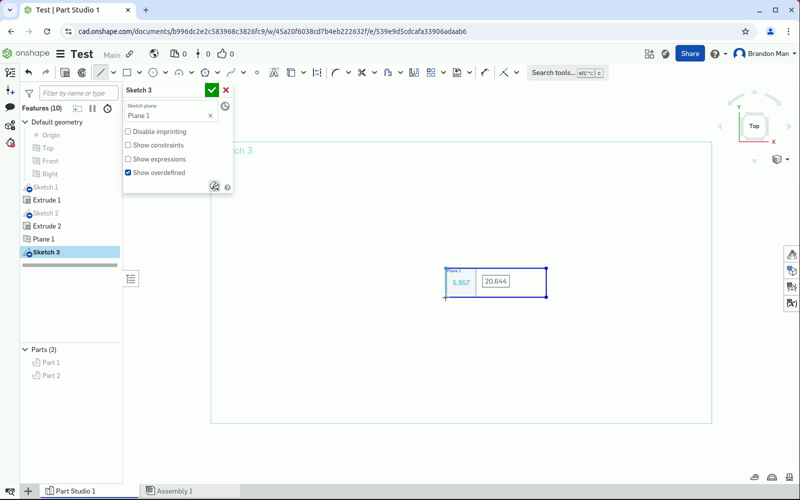
key(esc)
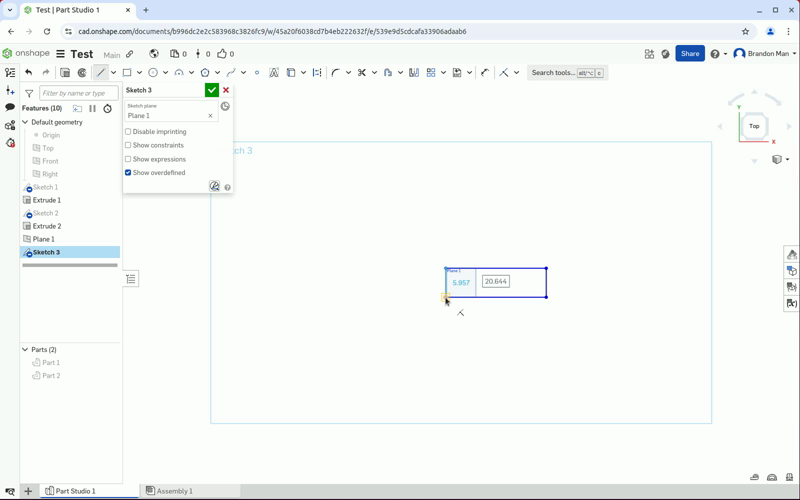
key(c)
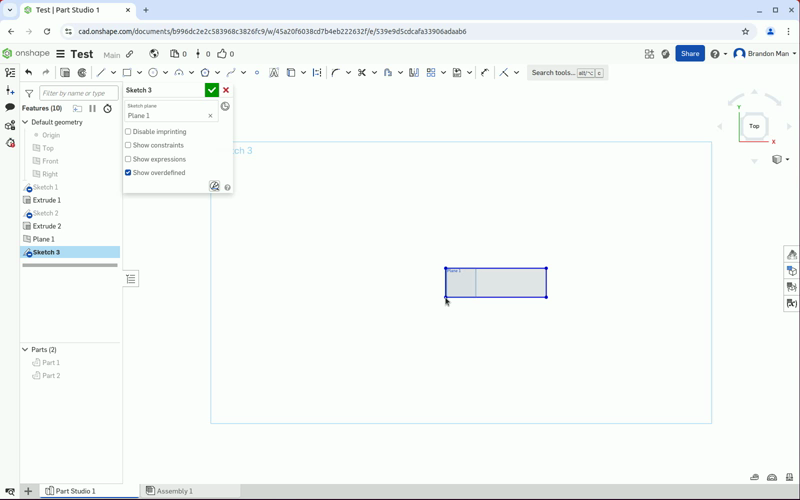
key_down(shift)
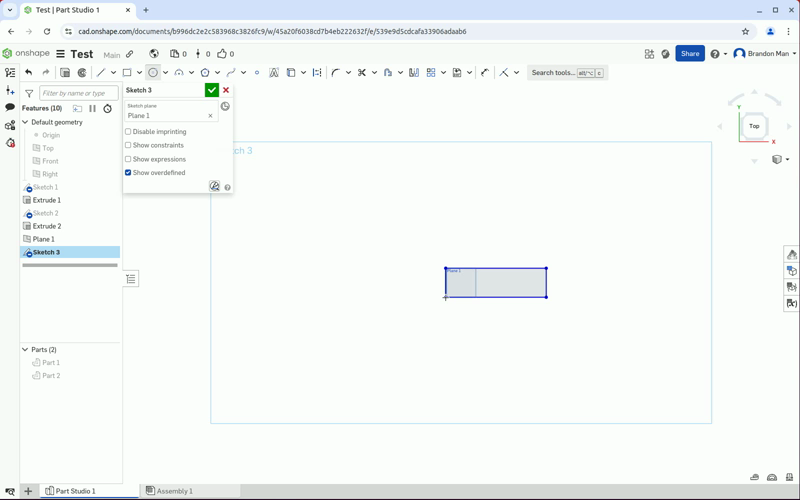
mouse_move(460, 283)
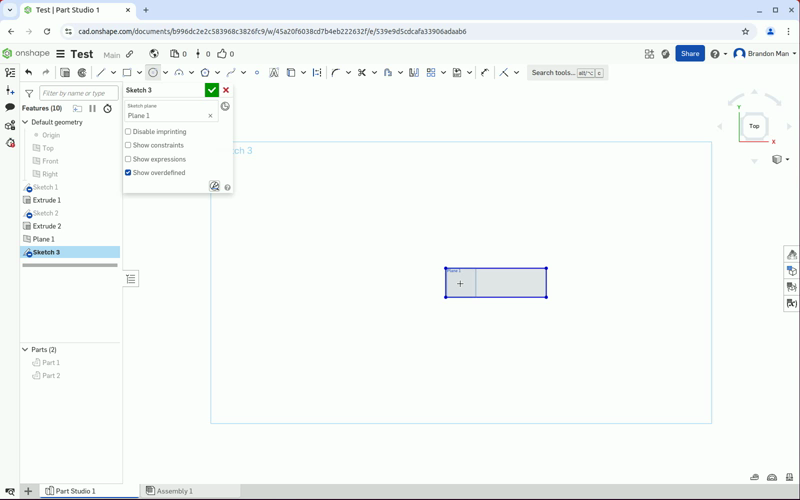
click(460, 283)
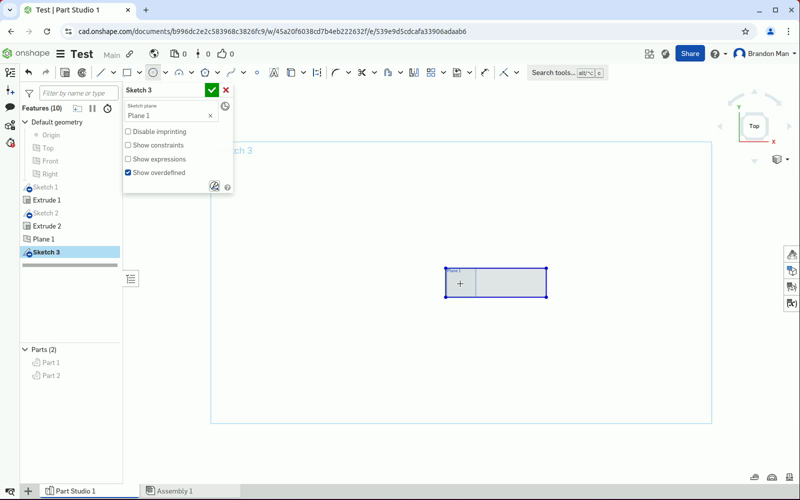
key_up(shift)
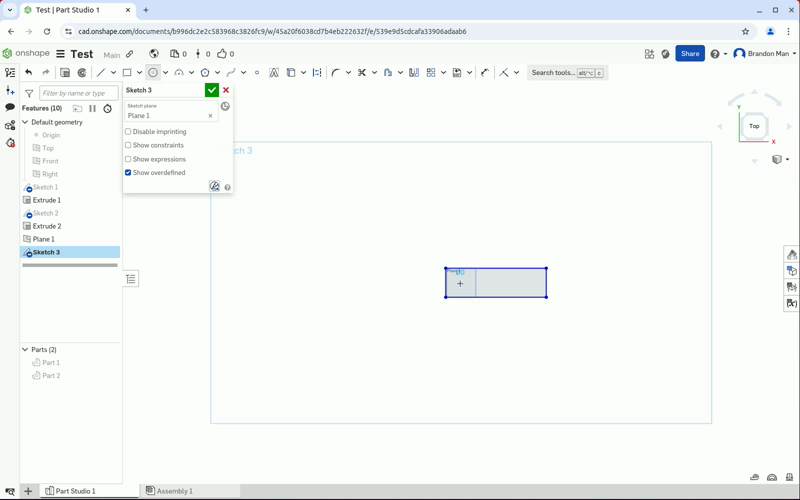
mouse_move(470, 283)
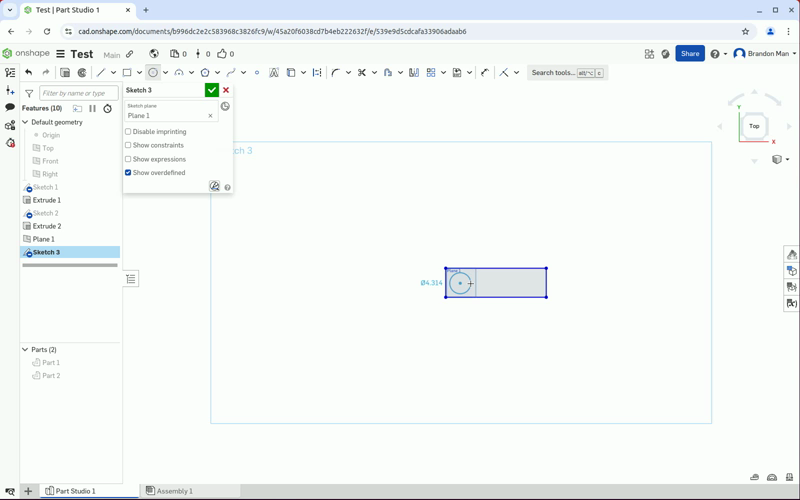
click(470, 283)
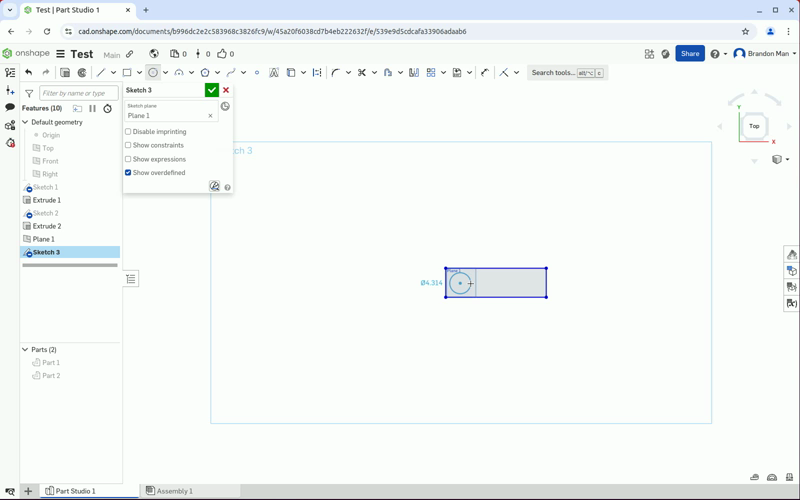
key(esc)
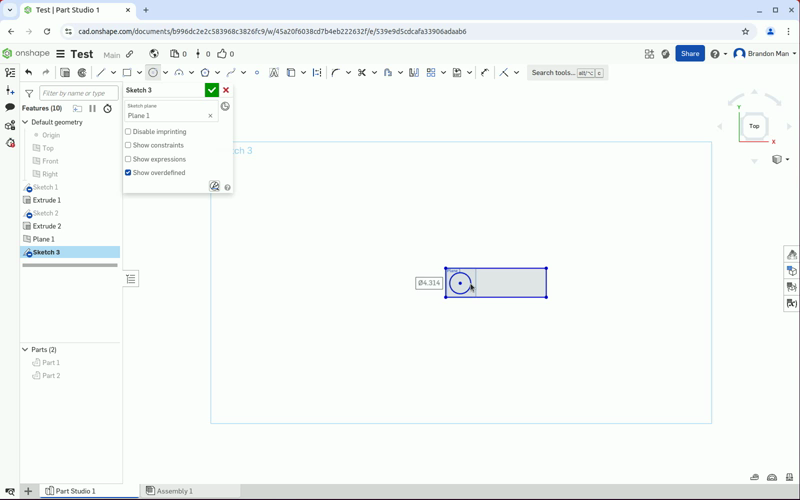
mouse_move(500, 271)
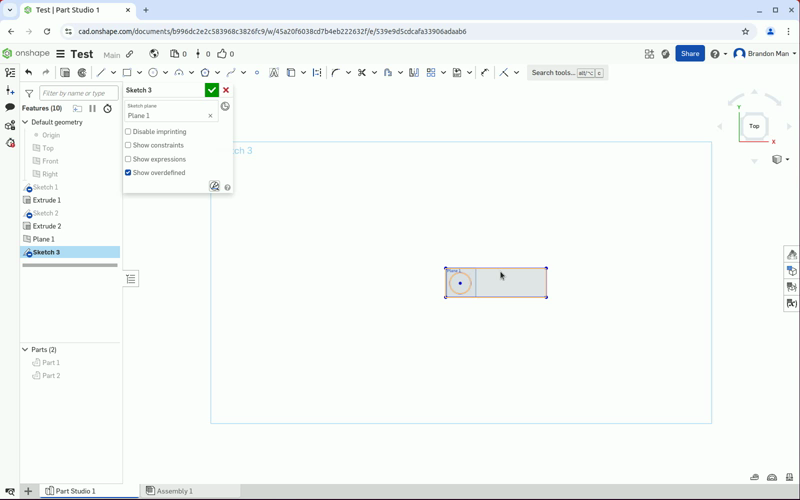
click(500, 271)
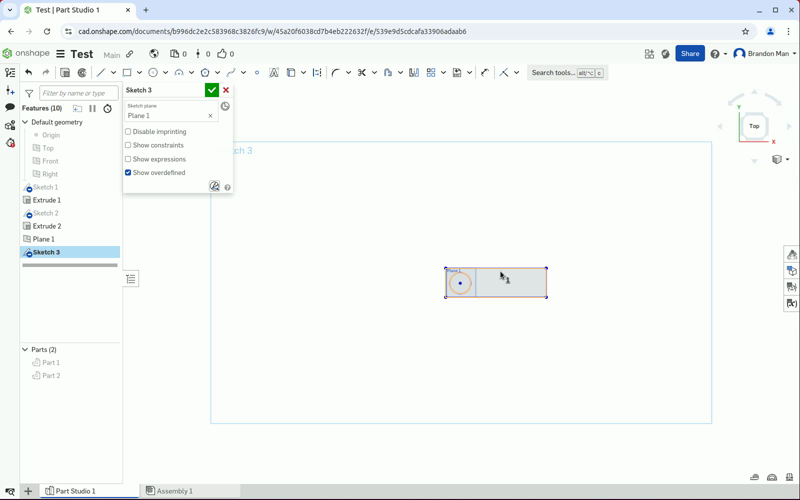
mouse_move(73, 352)
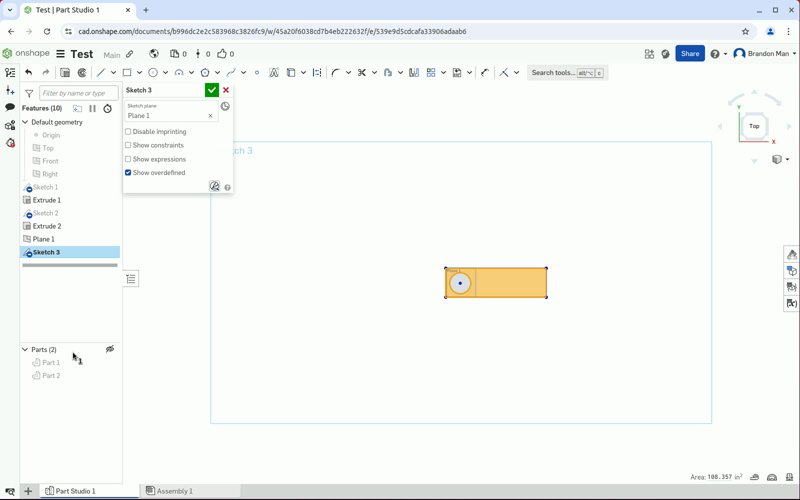
key(shift+y)
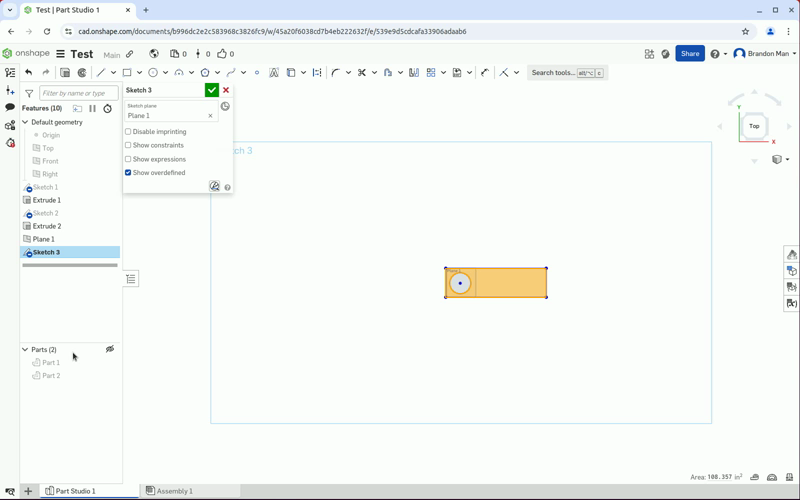
key(shift+e)
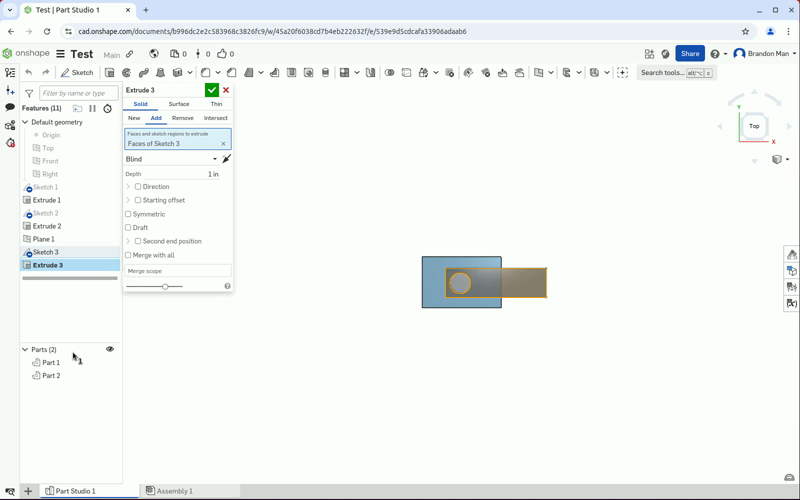
mouse_move(143, 106)
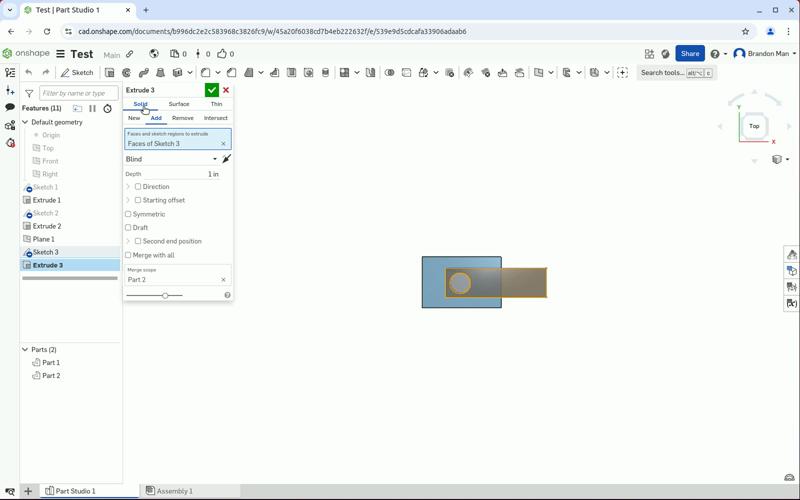
click(143, 106)
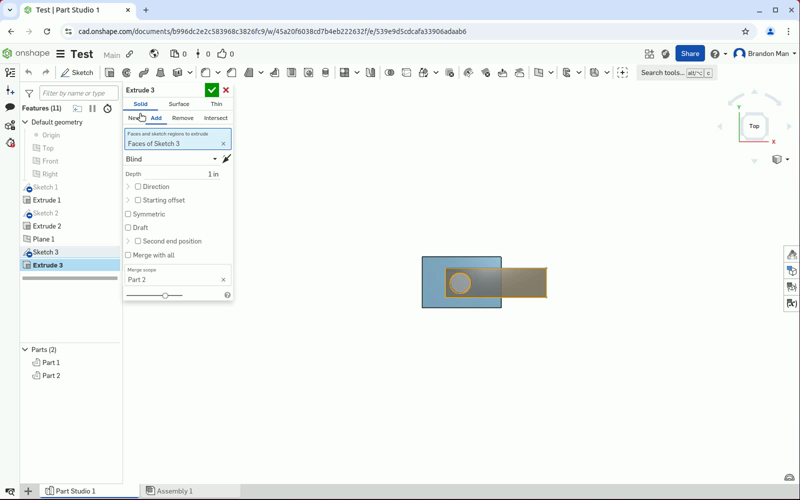
mouse_move(137, 120)
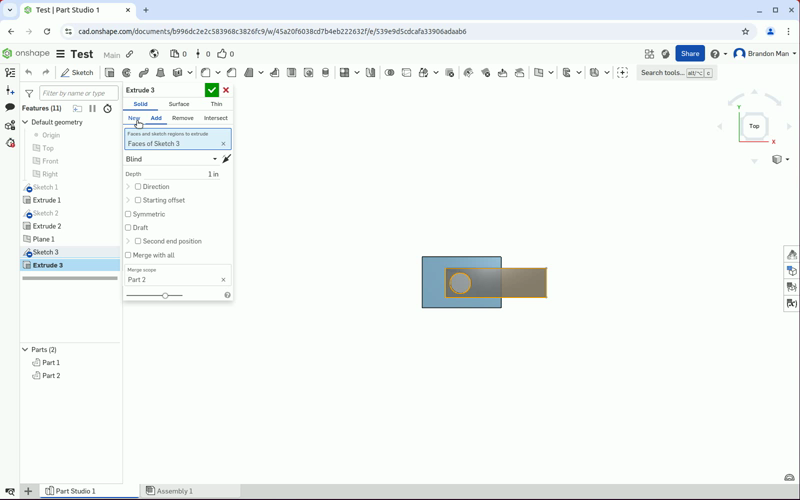
click(137, 120)
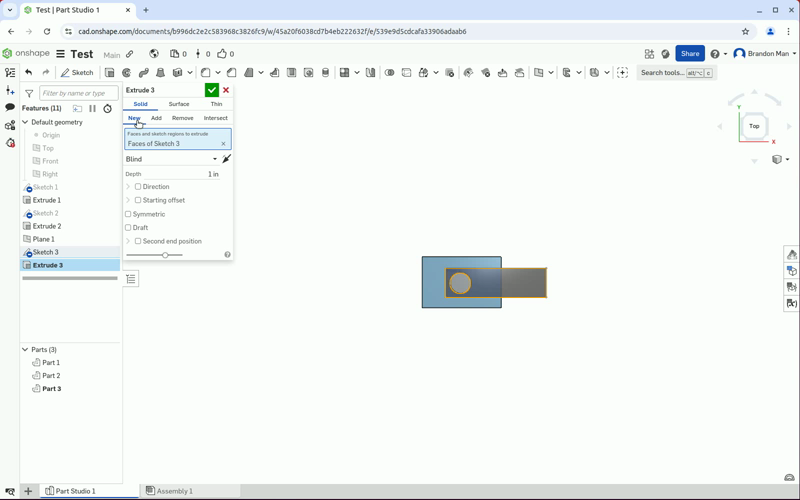
key(tab, 4)
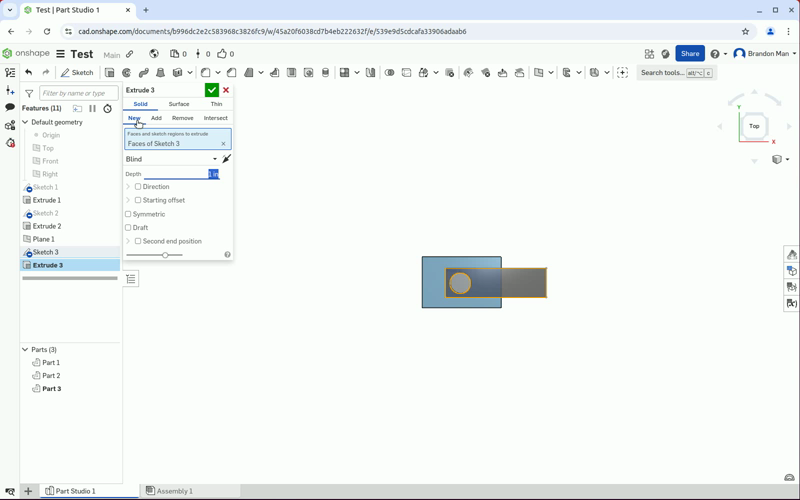
text(3.851)
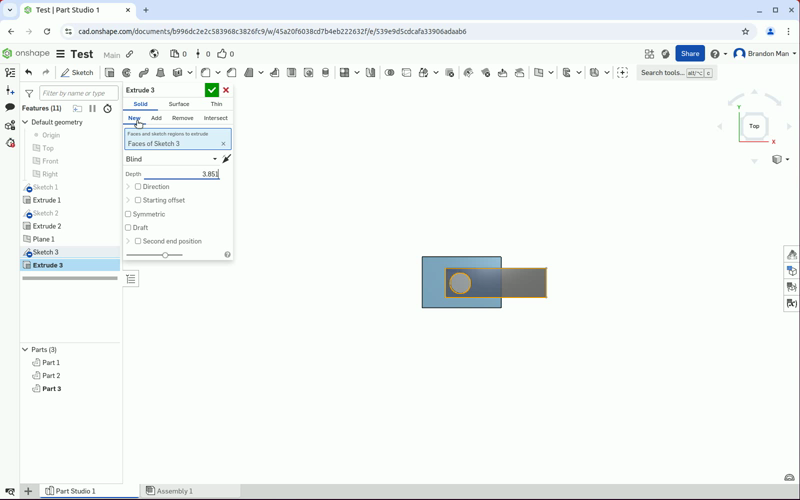
key(enter)
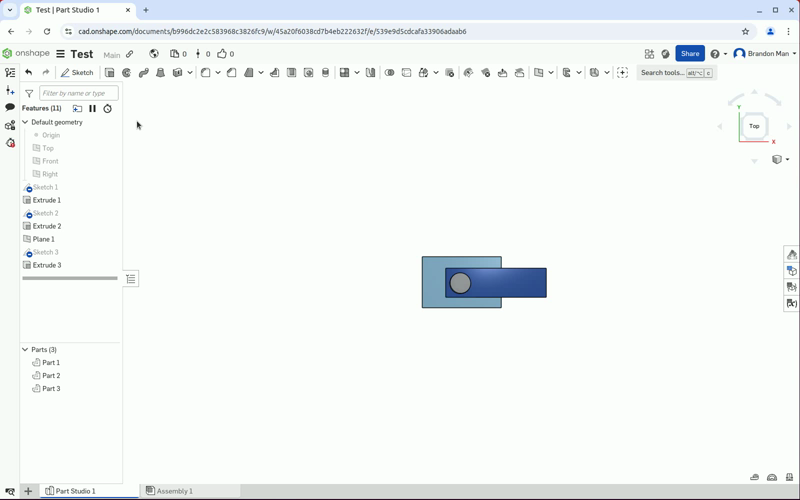
key(shift+h)
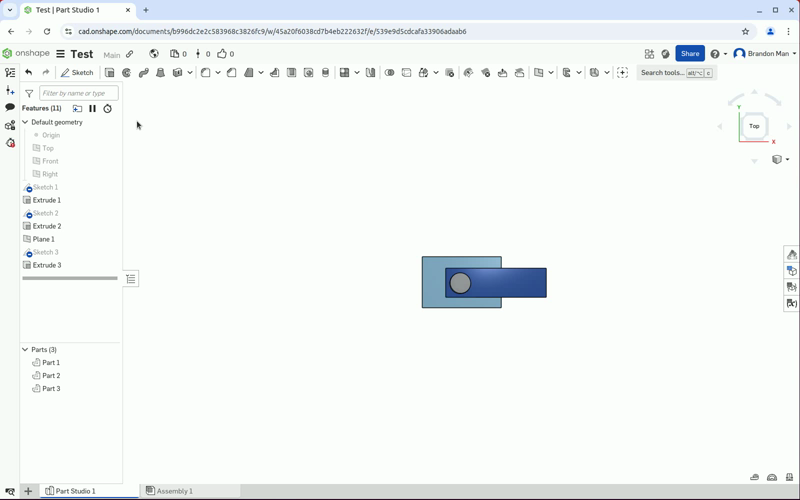
key(shift+h)
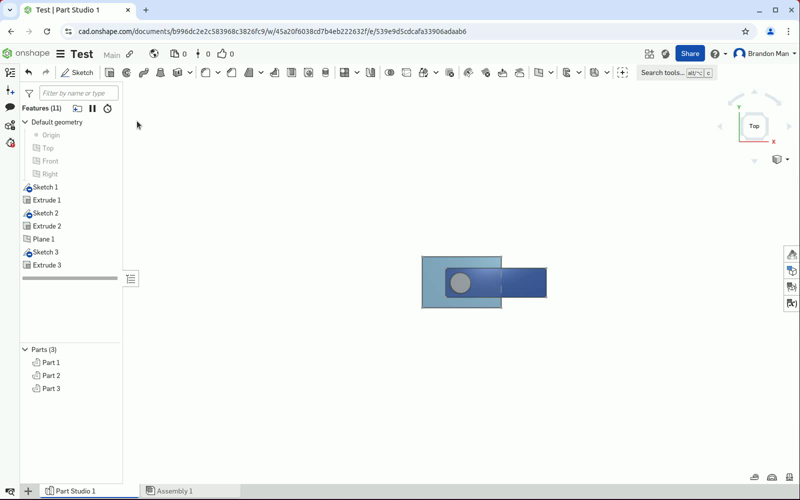
key(shift+7)
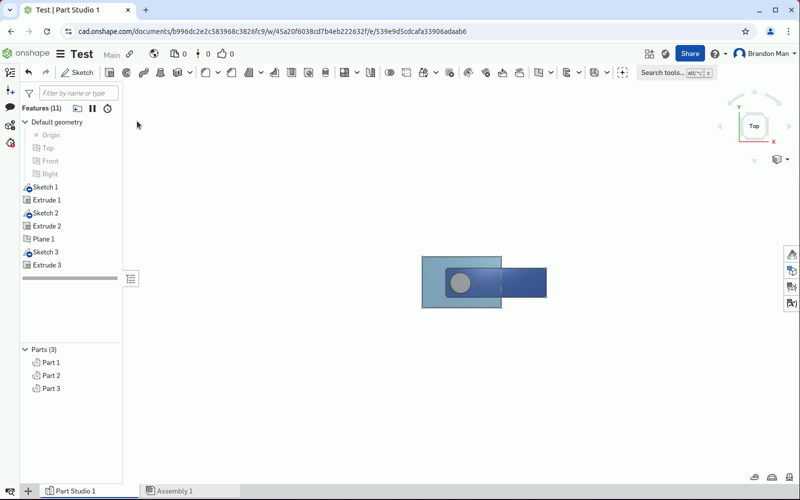
key(up, 3)
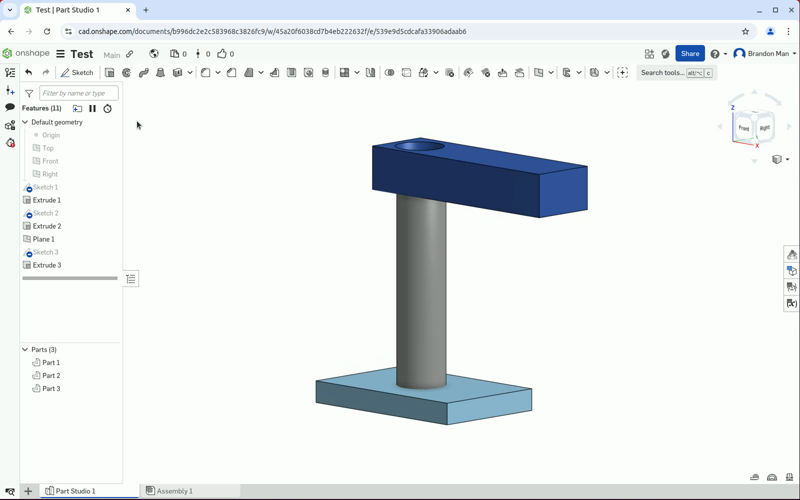
key(left, 3)
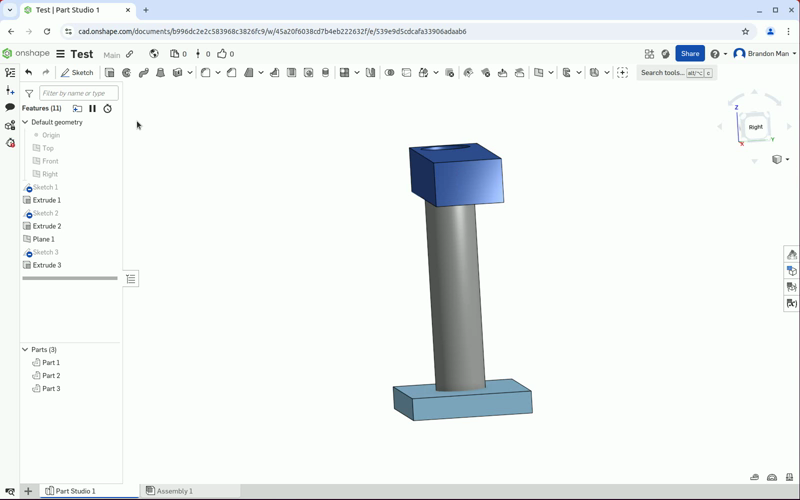
key(right, 3)
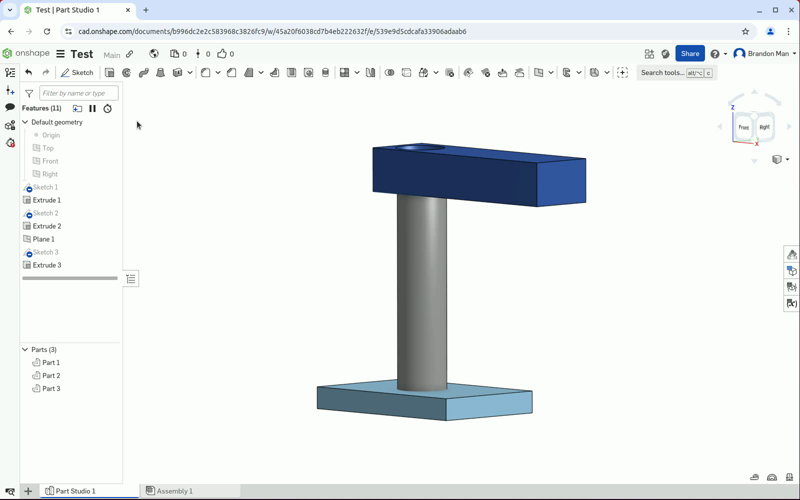
key(down, 3)
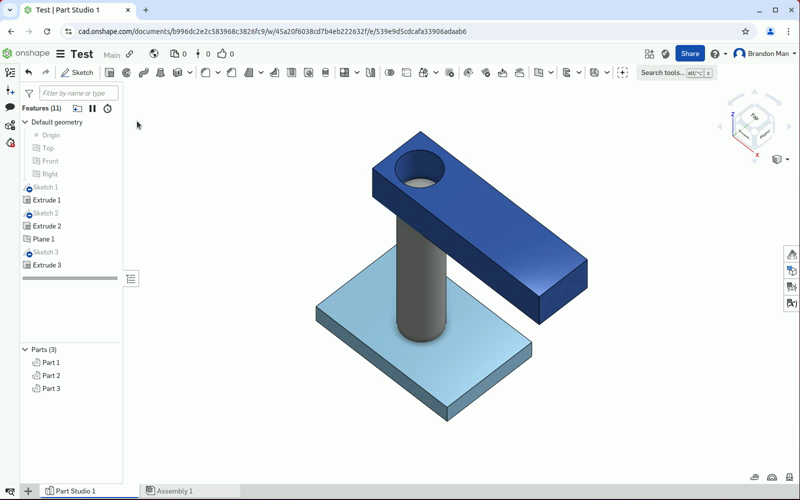
mouse_move(73, 189)
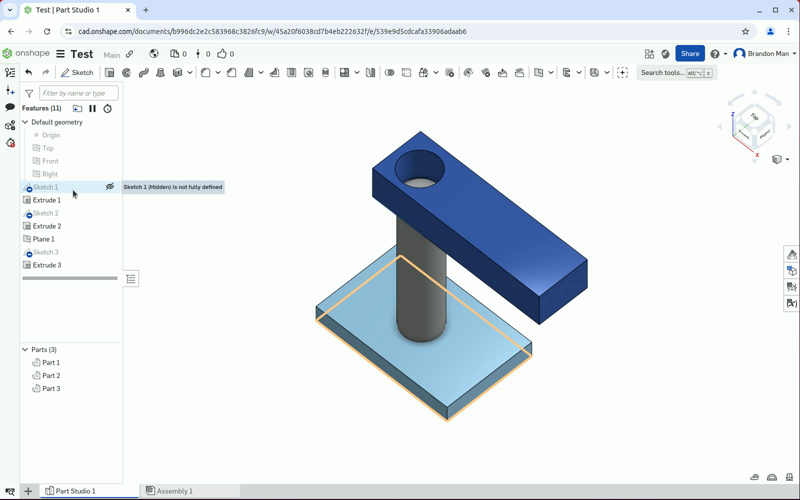
click(73, 189)